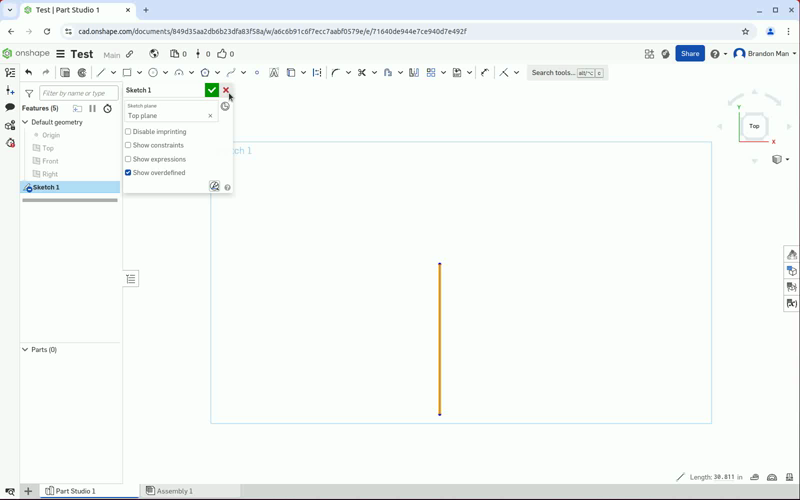
key(shift+h)
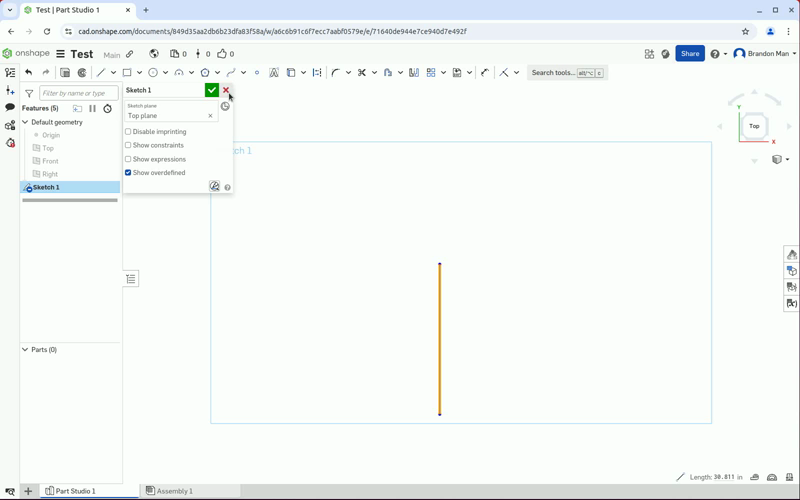
key(shift+s)
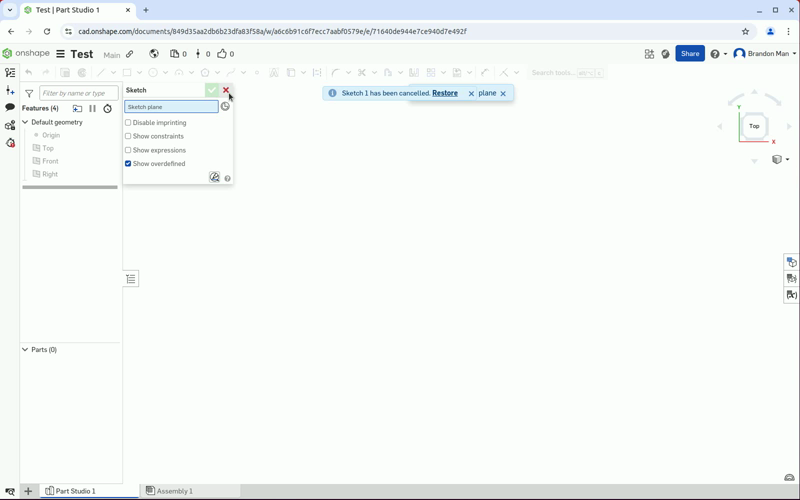
mouse_move(73, 150)
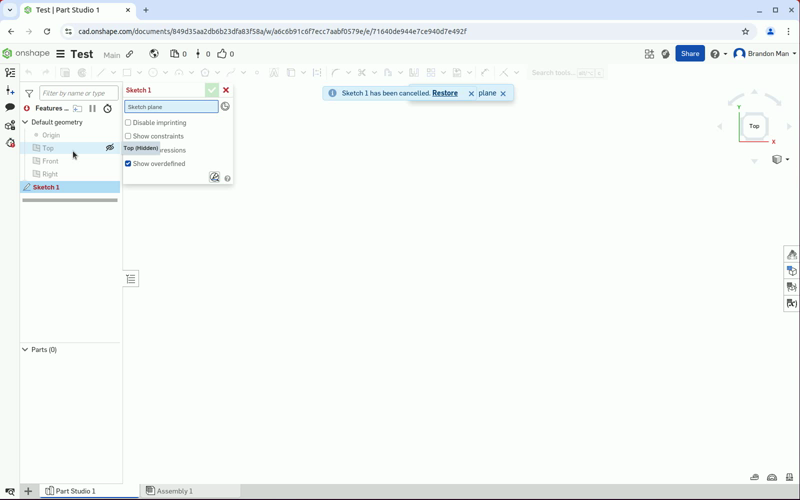
click(73, 150)
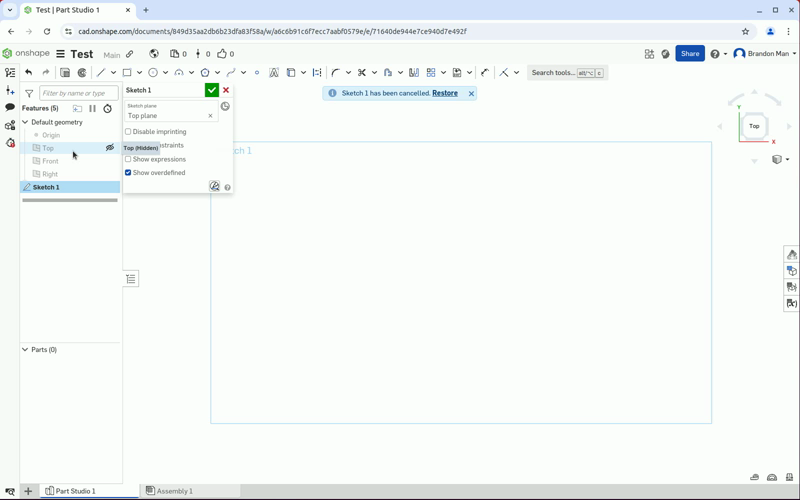
mouse_move(73, 352)
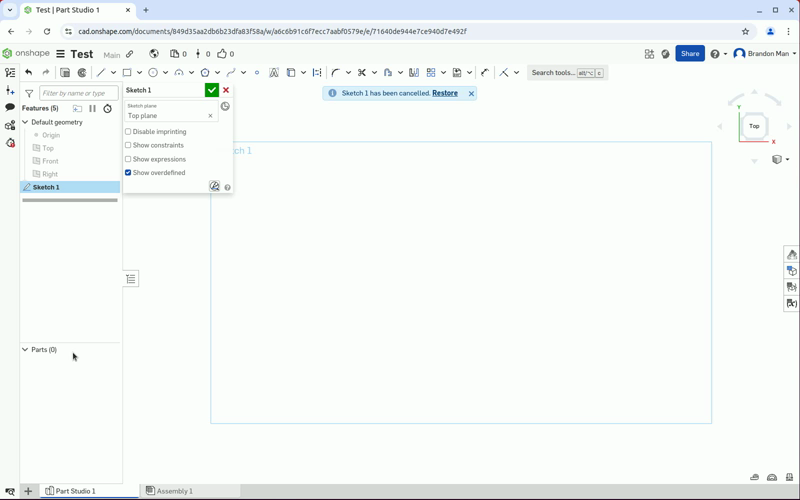
key(y)
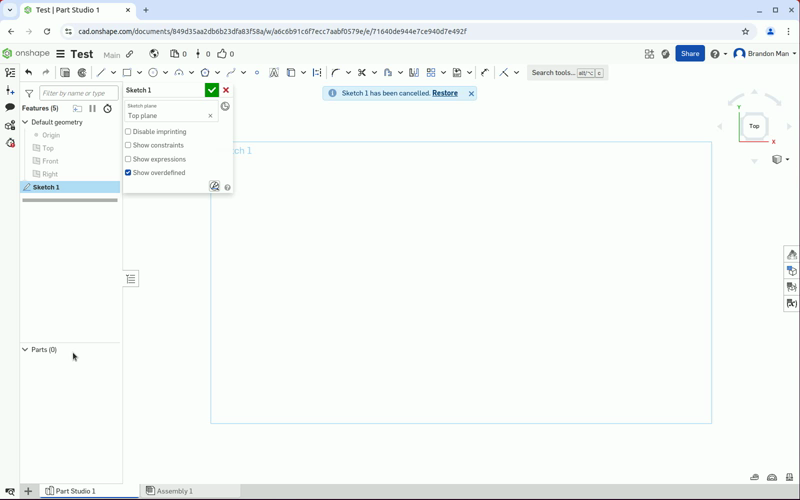
key(l)
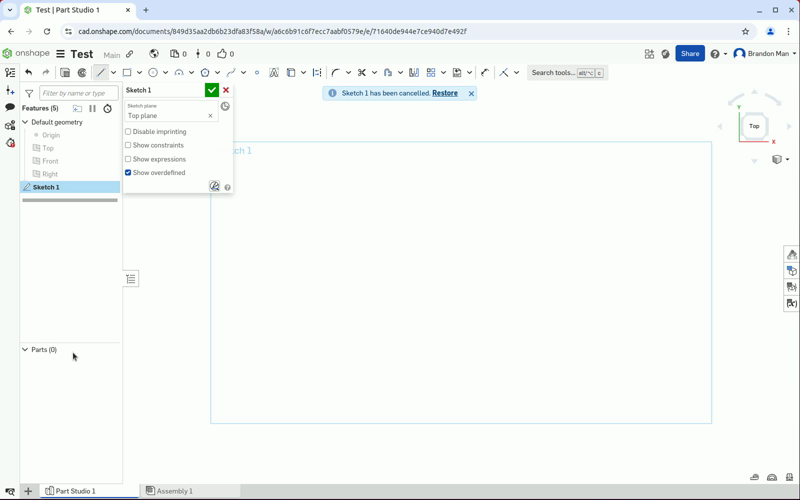
key_down(shift)
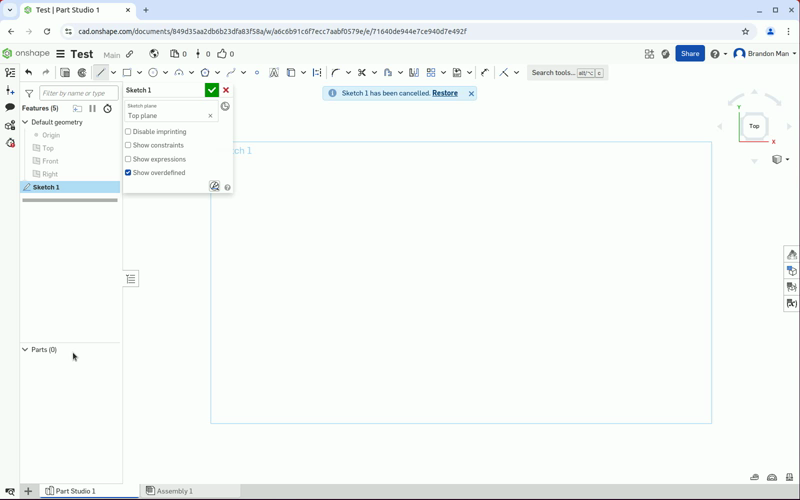
mouse_move(460, 282)
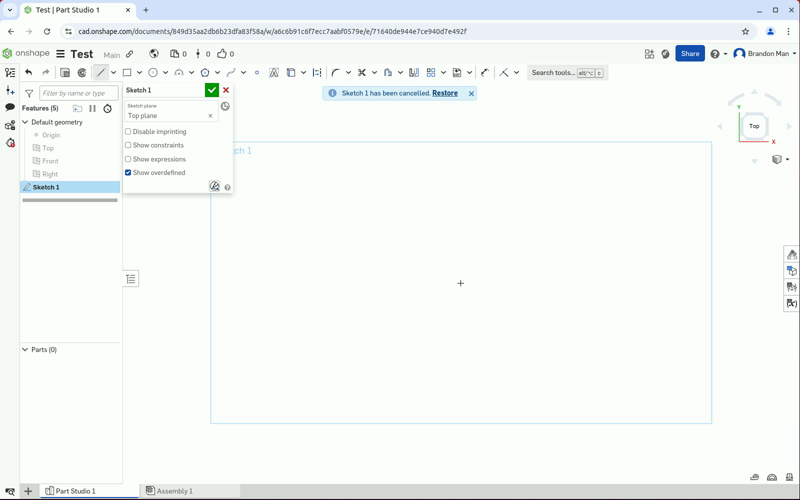
click(460, 282)
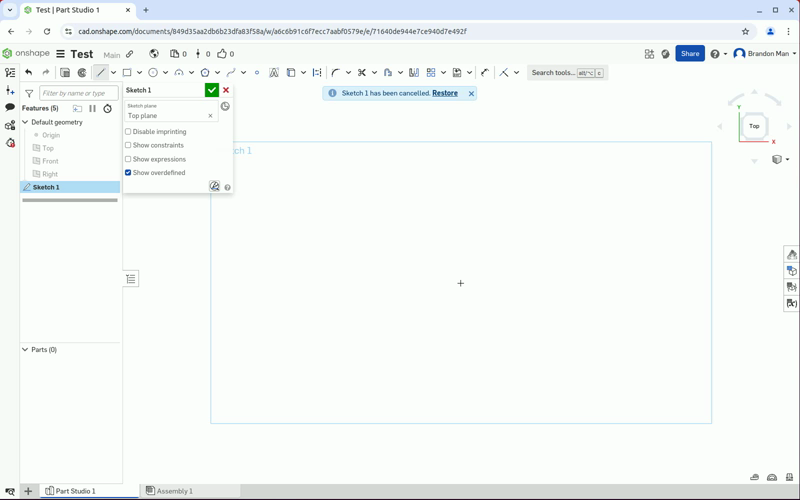
key_up(shift)
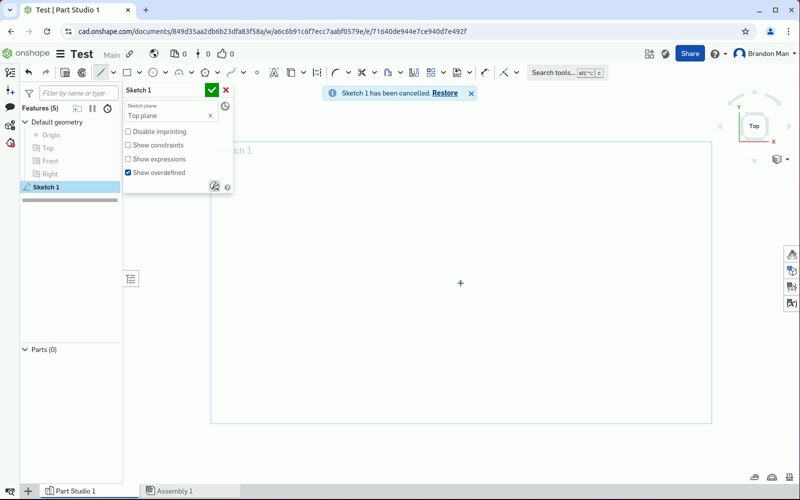
key_down(shift)
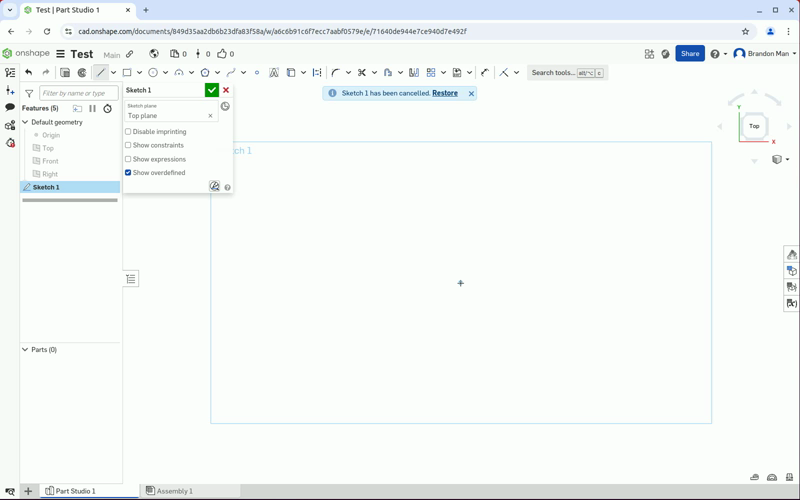
mouse_move(535, 282)
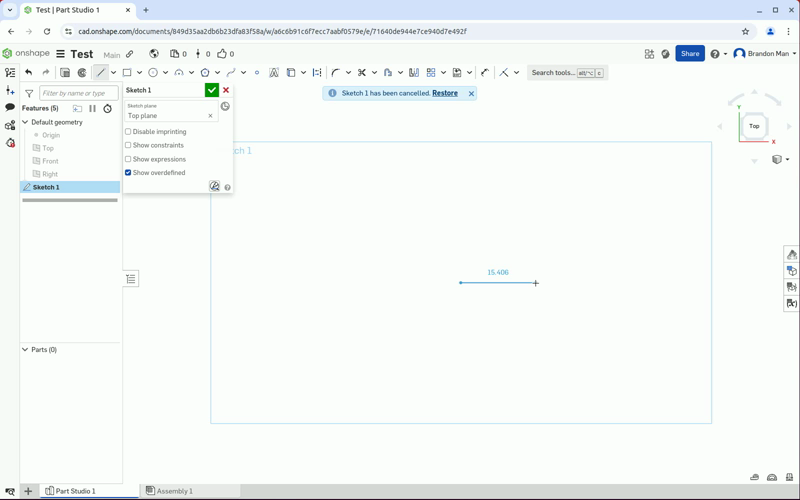
click(535, 282)
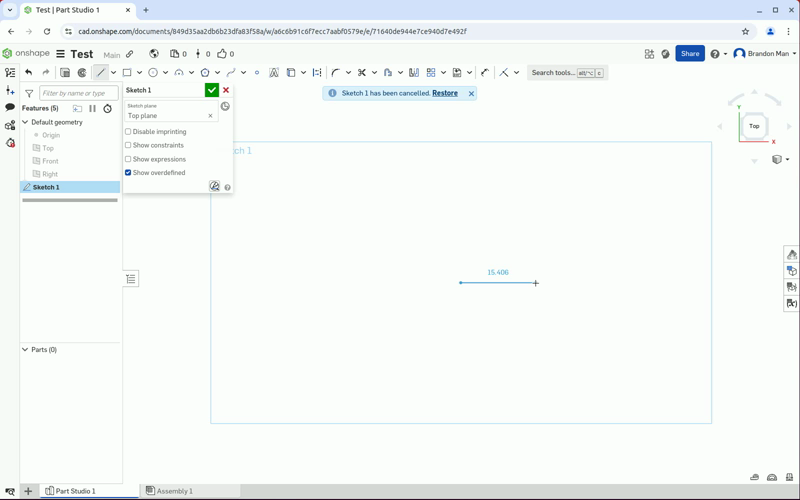
key_up(shift)
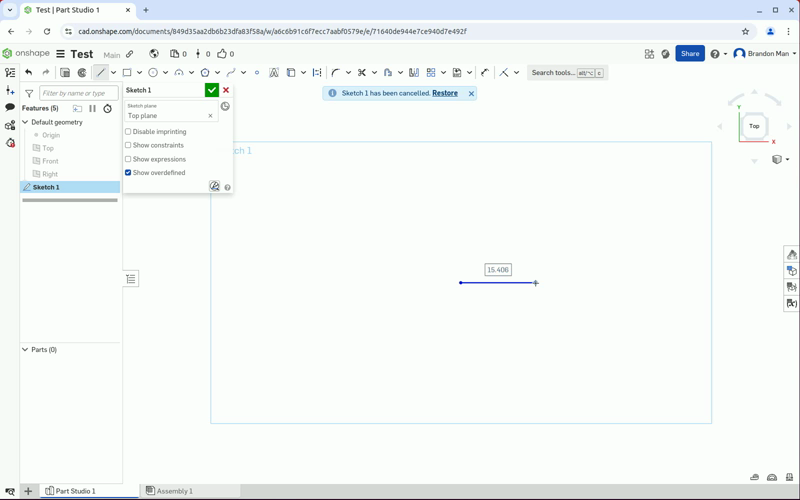
key_down(shift)
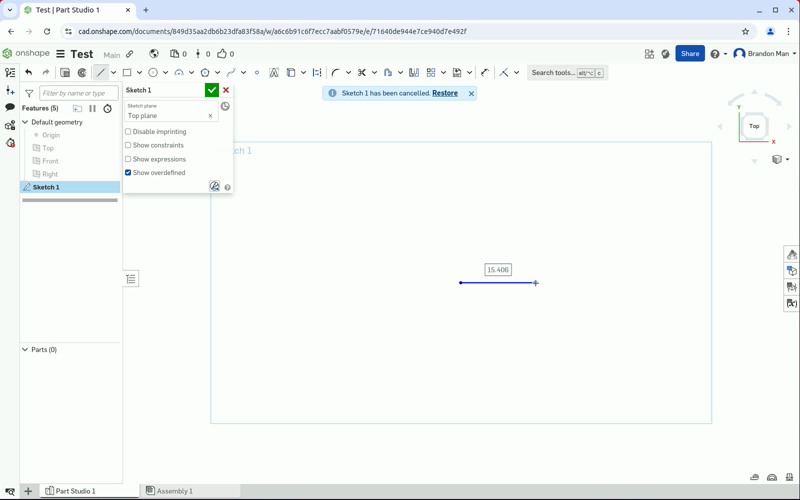
mouse_move(535, 170)
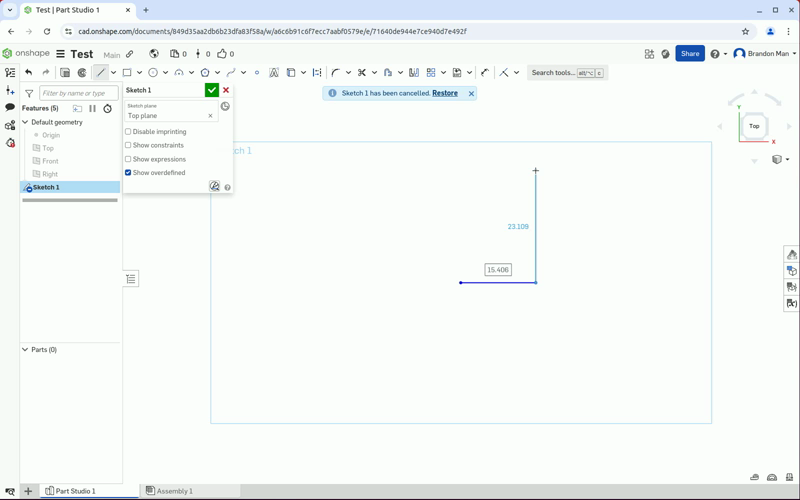
click(535, 170)
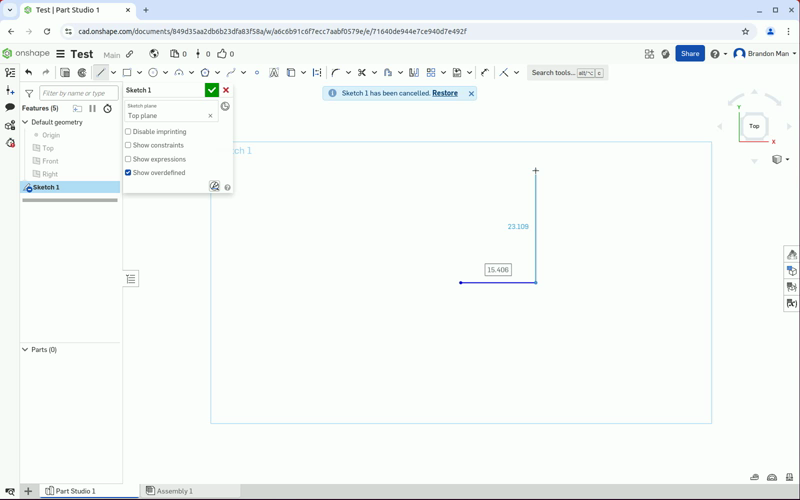
key_up(shift)
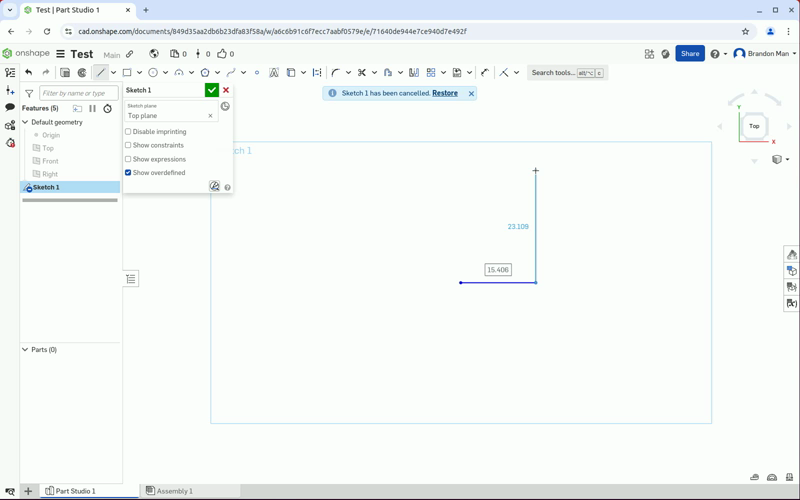
key_down(shift)
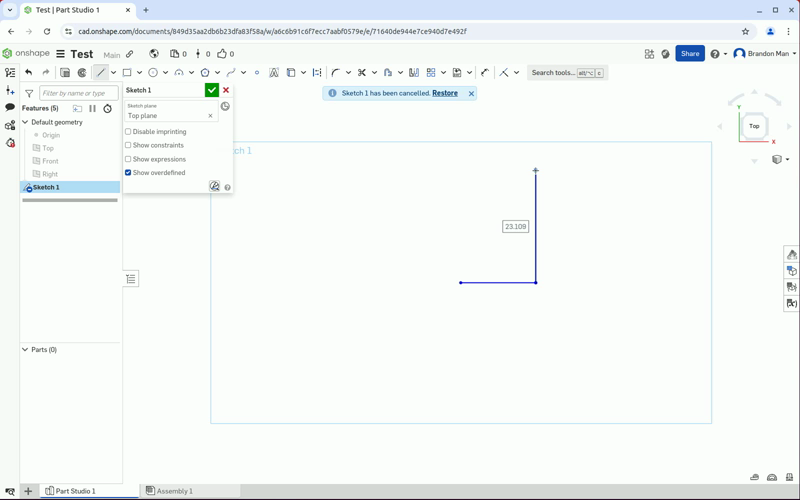
mouse_move(460, 170)
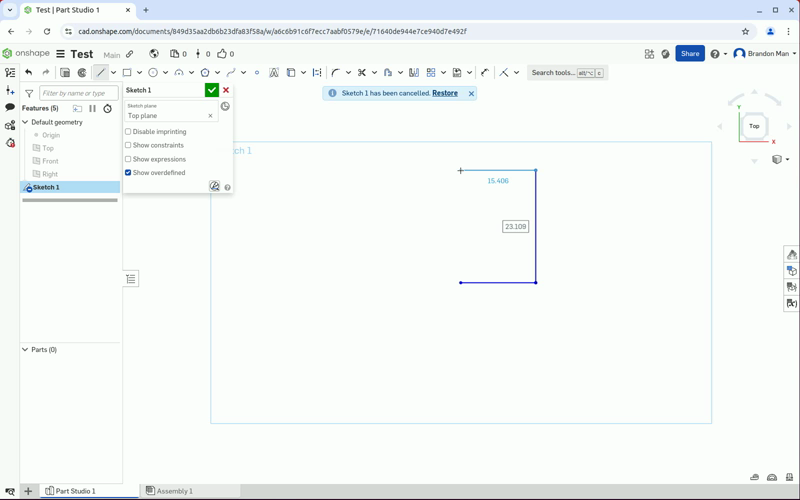
click(460, 170)
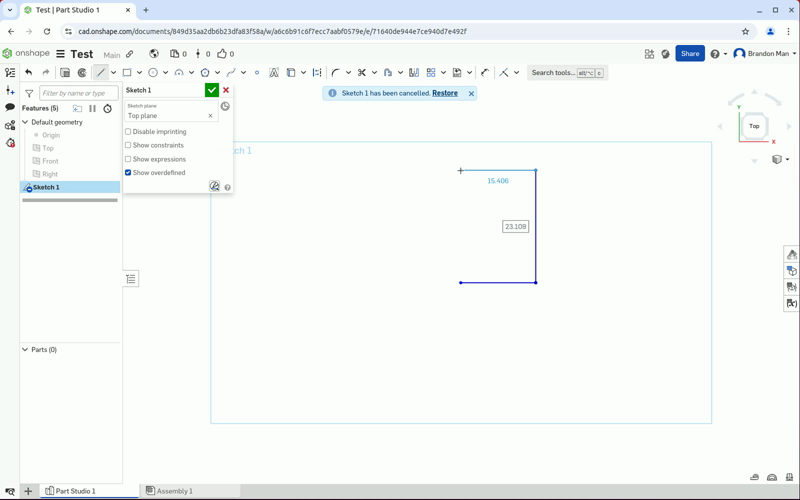
key_up(shift)
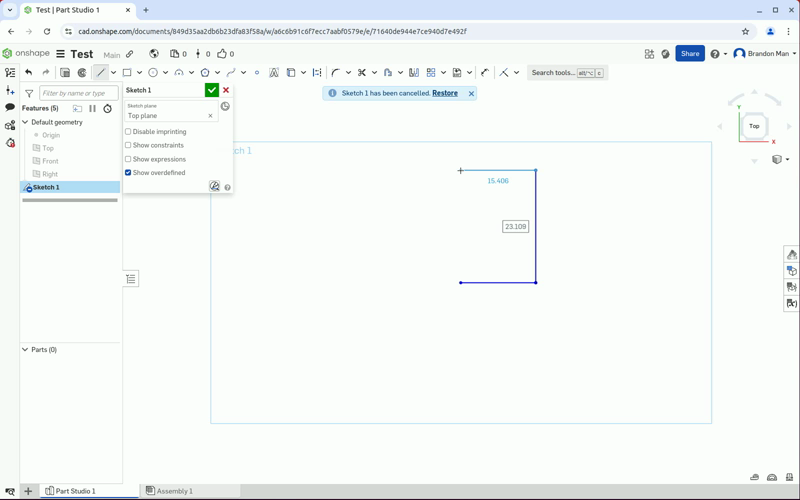
key_down(shift)
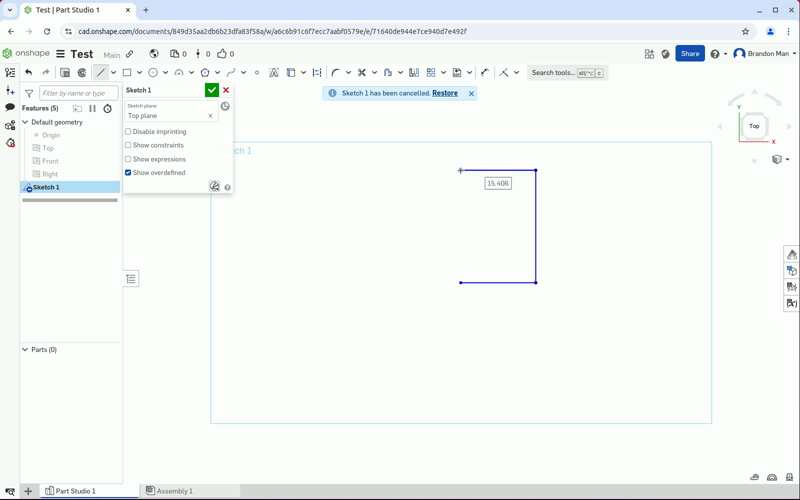
mouse_move(460, 282)
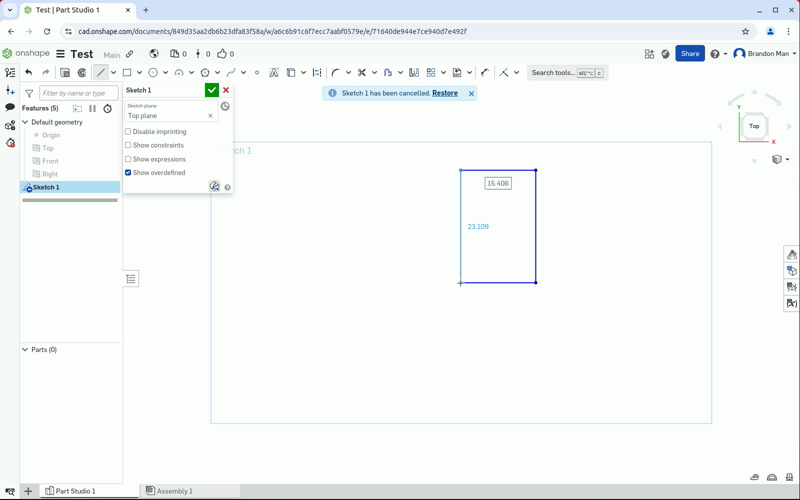
key_up(shift)
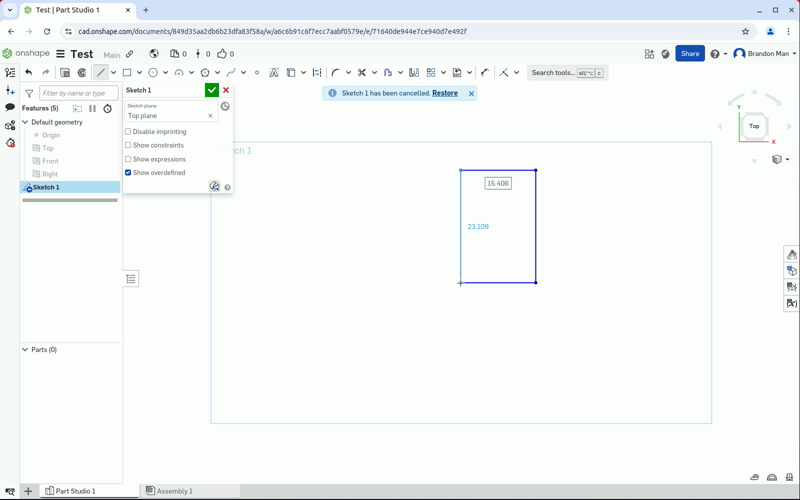
click(460, 282)
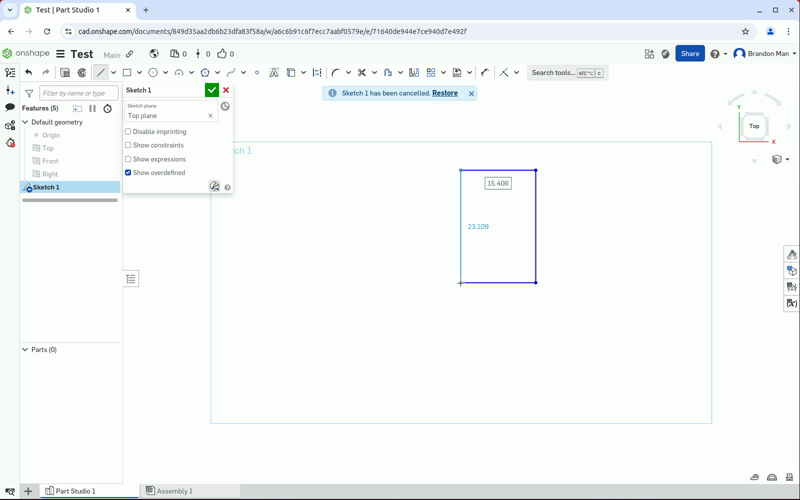
key(esc)
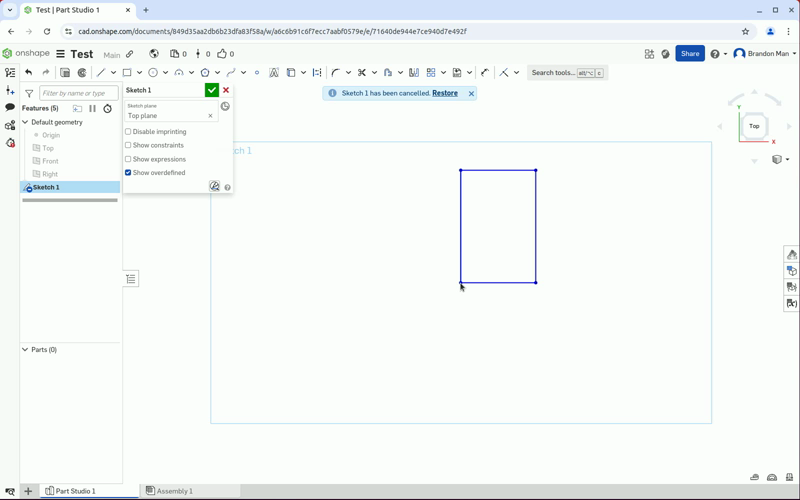
mouse_move(526, 237)
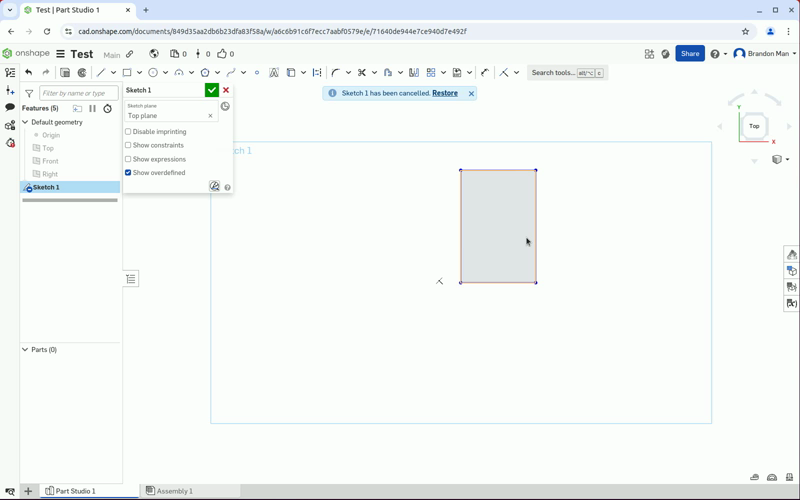
click(526, 237)
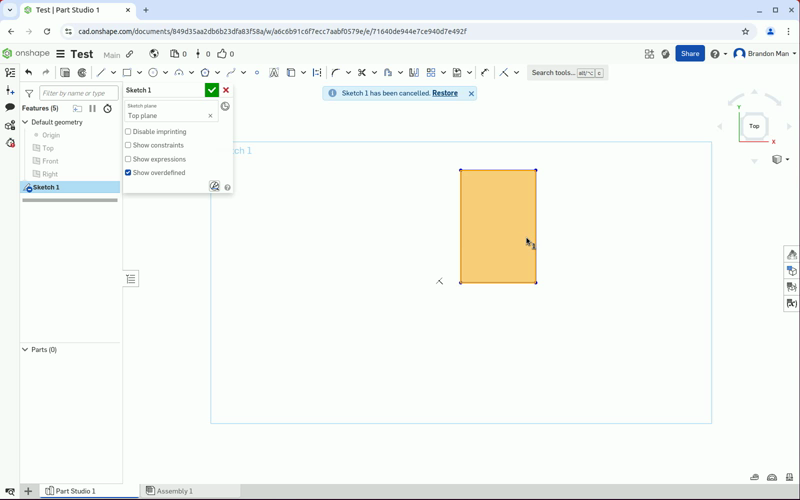
mouse_move(73, 352)
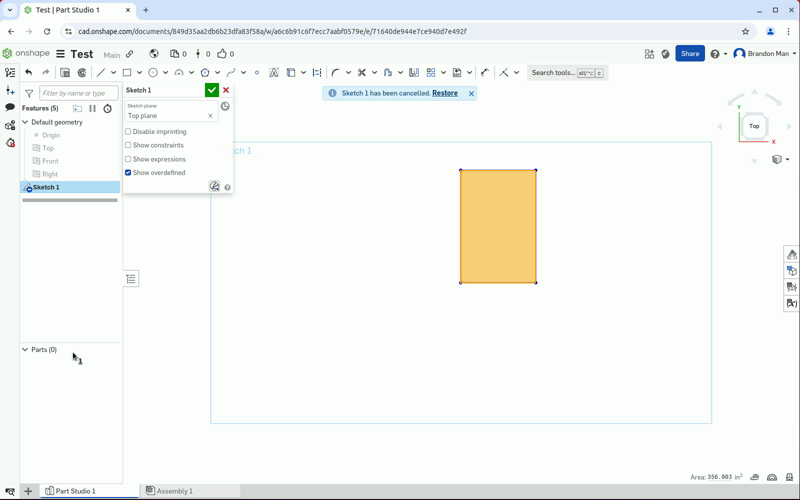
key(shift+y)
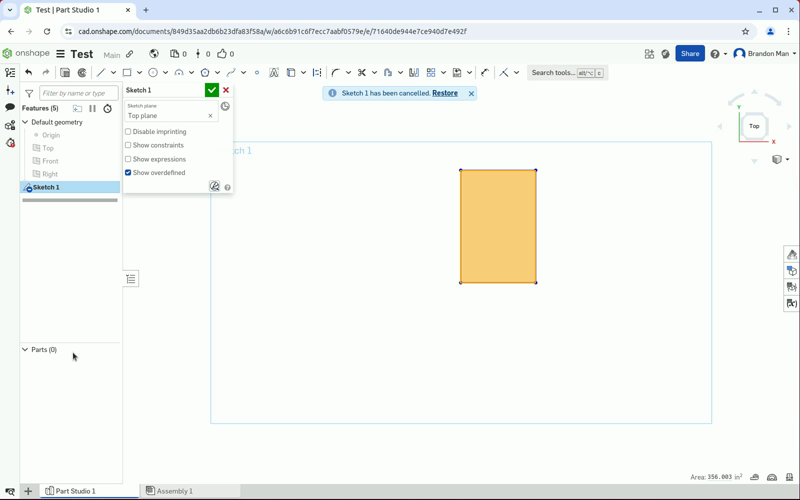
key(shift+e)
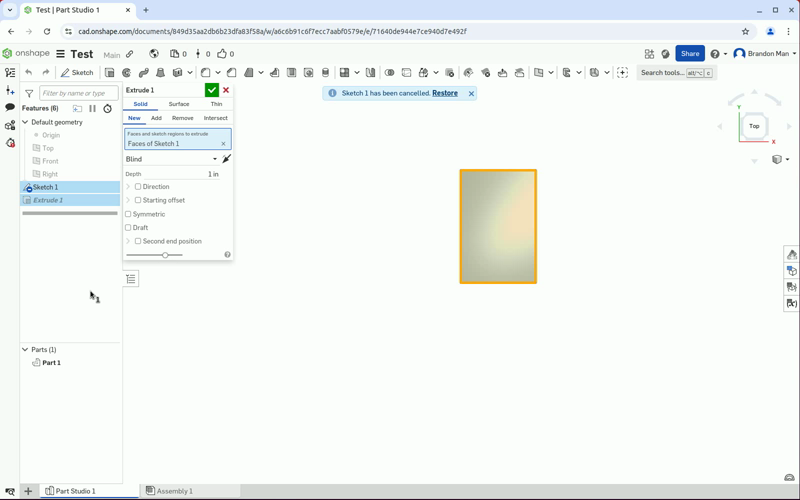
mouse_move(143, 106)
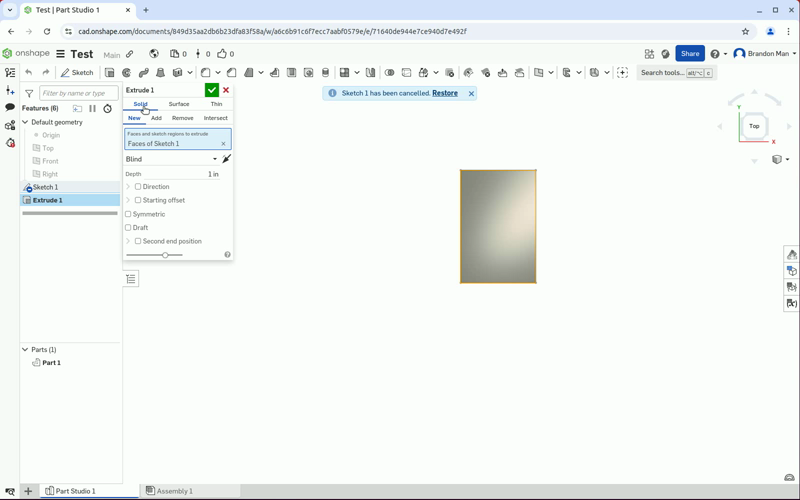
click(143, 106)
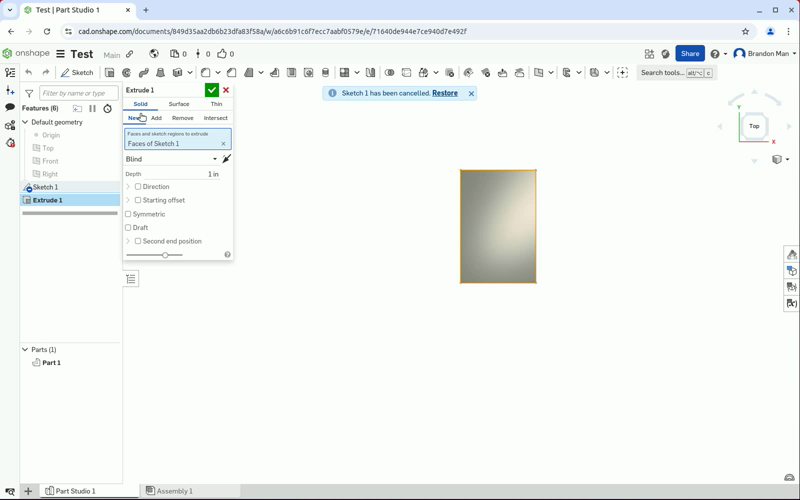
mouse_move(137, 120)
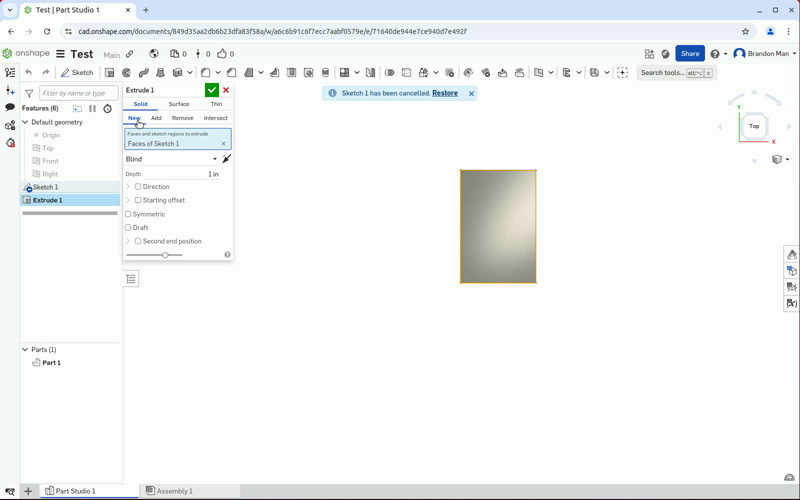
click(137, 120)
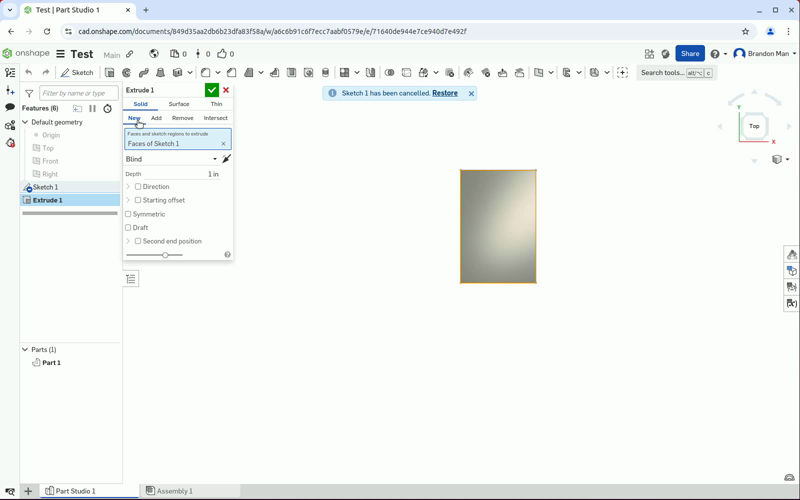
key(tab, 4)
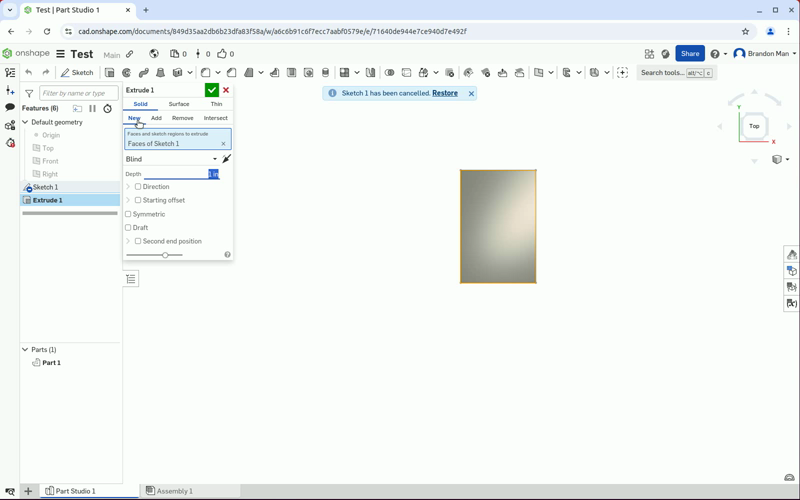
text(9.147)
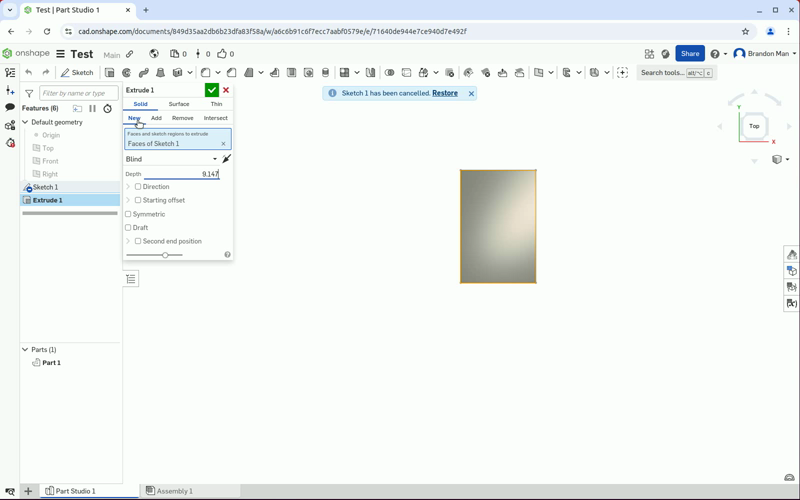
key(enter)
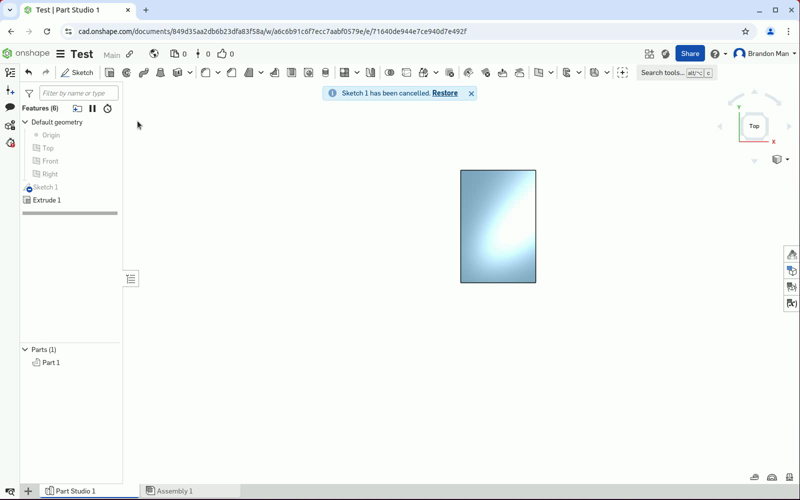
key(shift+h)
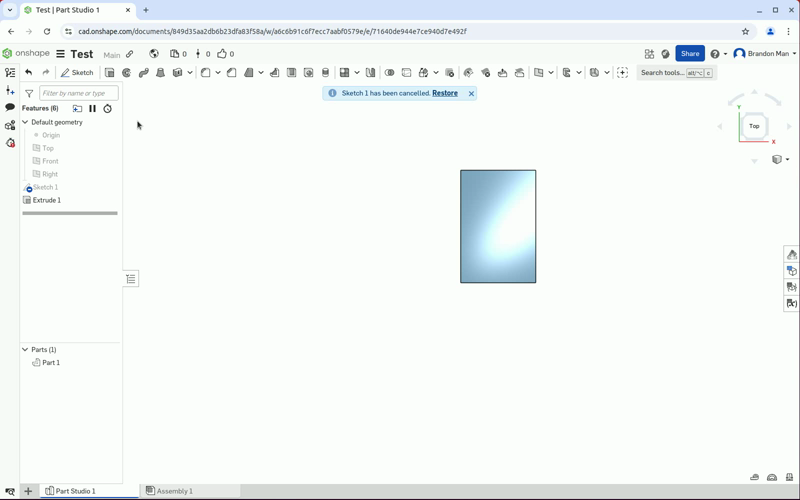
key(shift+h)
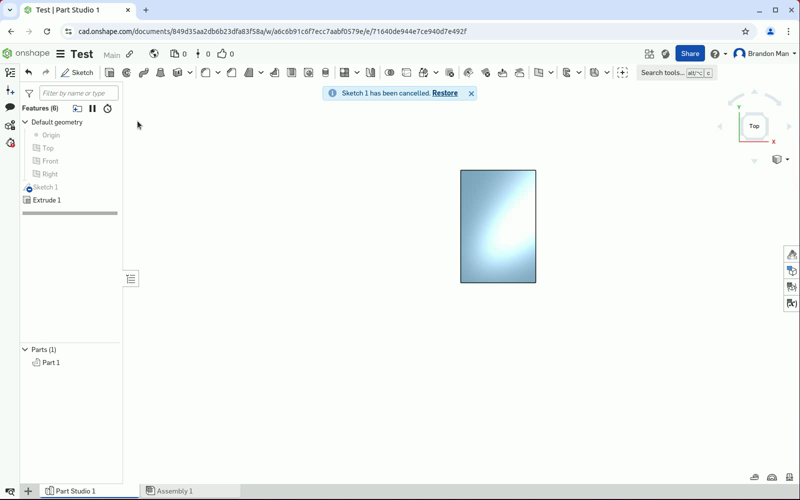
mouse_move(73, 189)
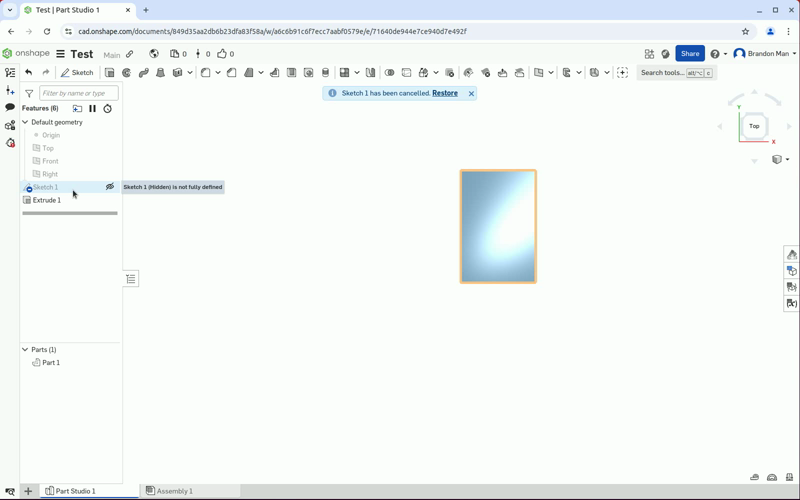
click(73, 189)
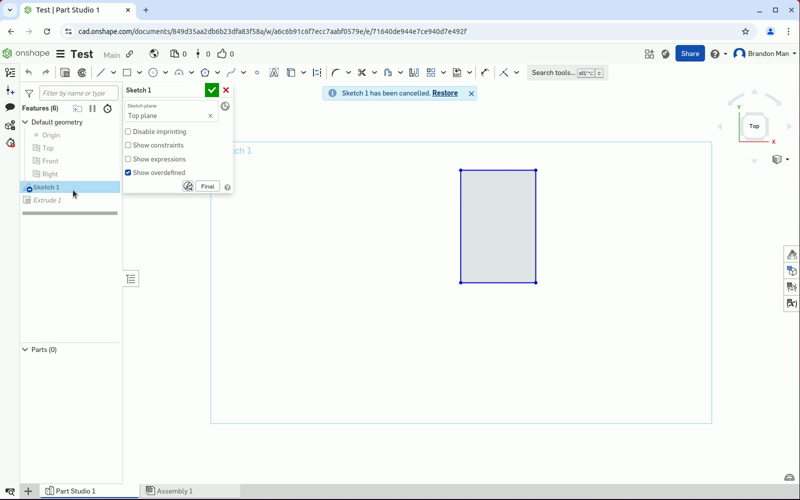
mouse_move(229, 92)
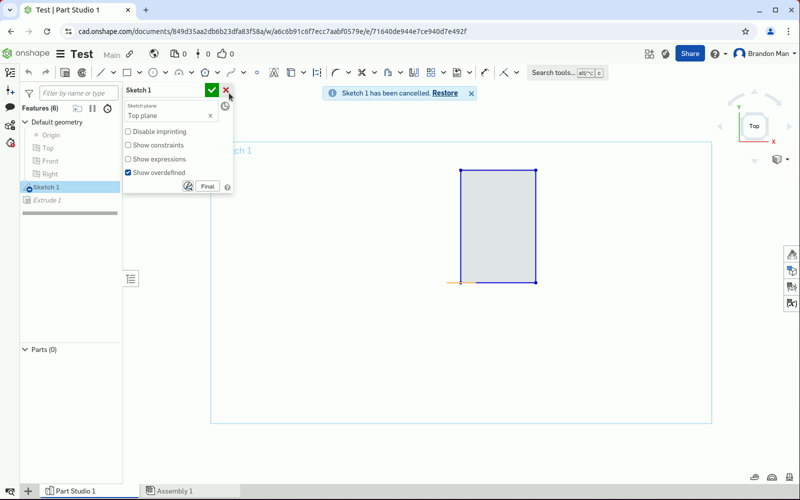
click(229, 92)
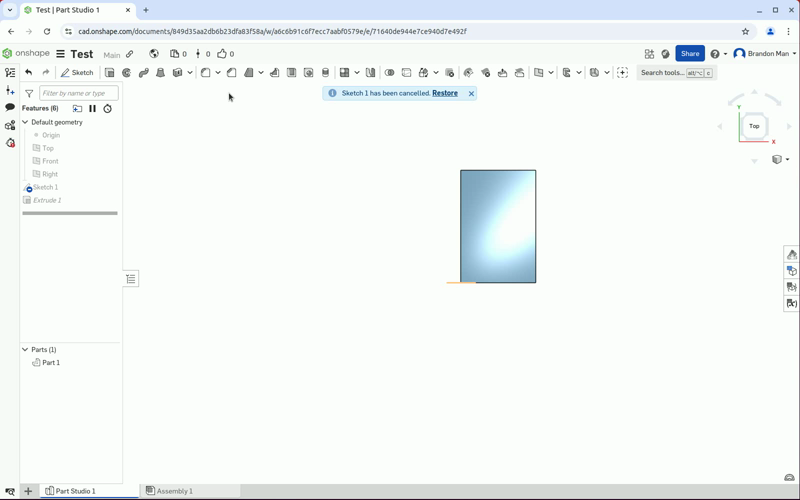
mouse_move(541, 75)
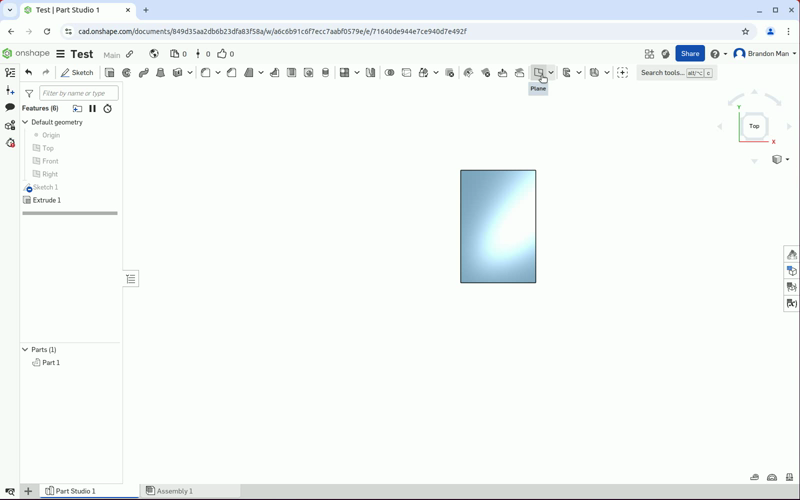
click(541, 75)
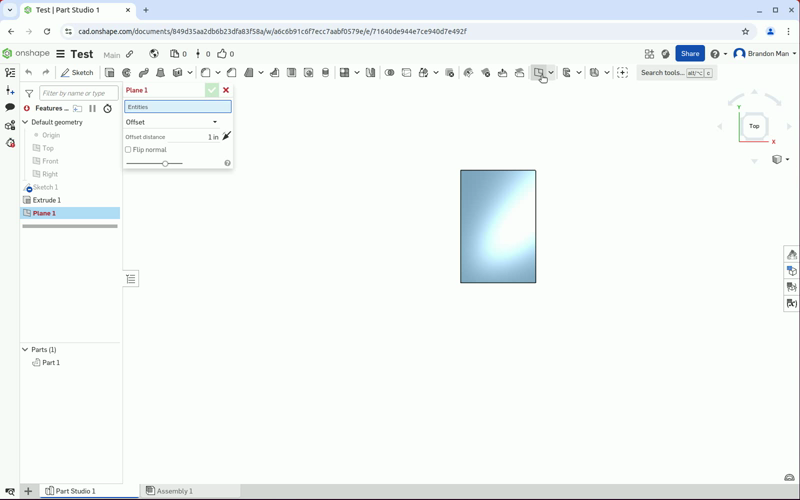
mouse_move(73, 150)
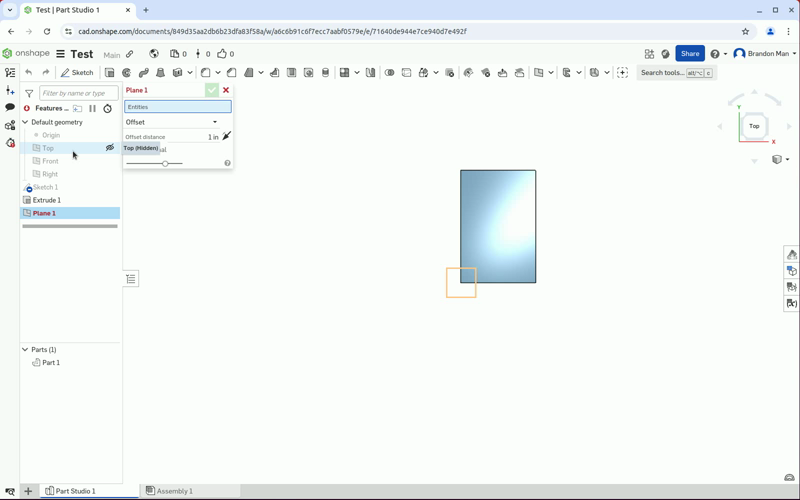
click(73, 150)
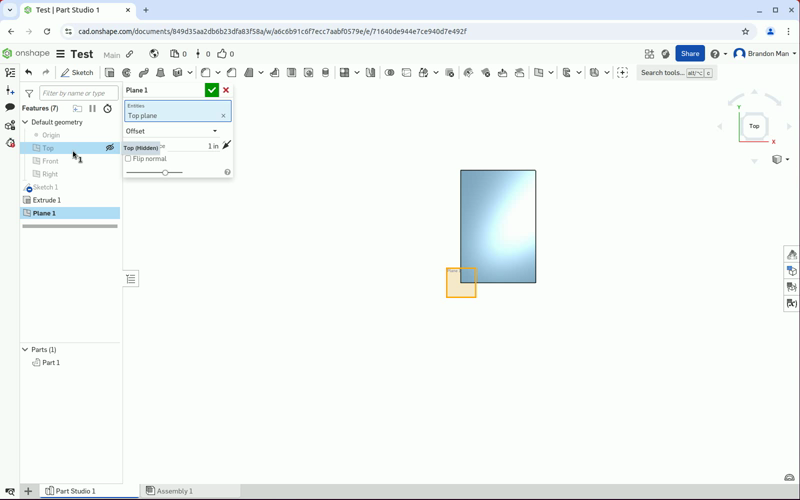
key(tab, 2)
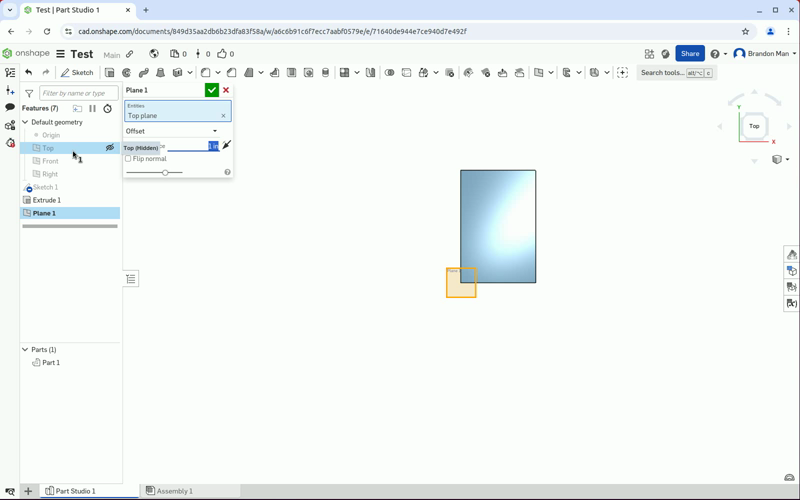
text(9.151)
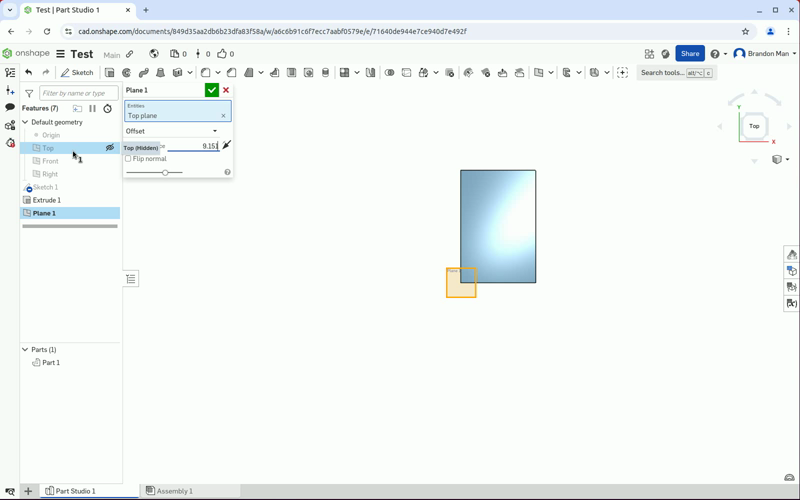
key(enter, 2)
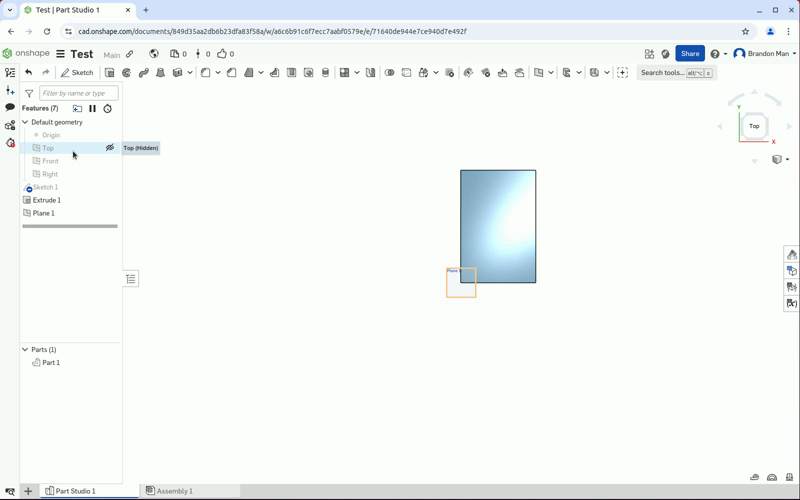
key(shift+s)
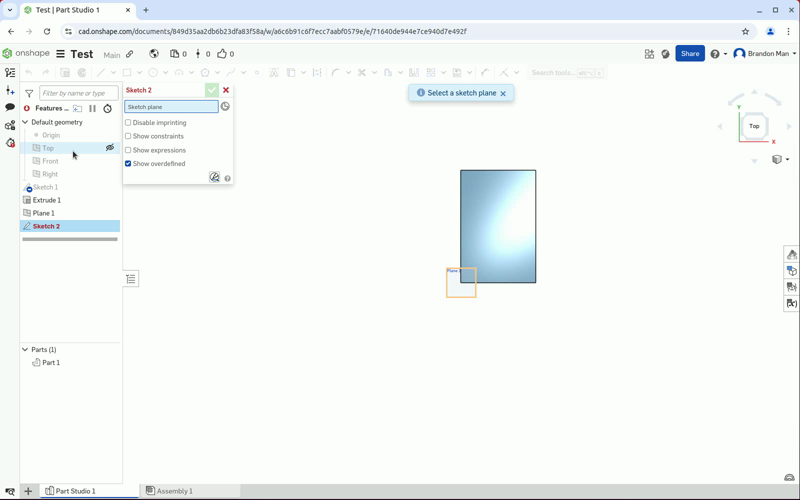
mouse_move(73, 215)
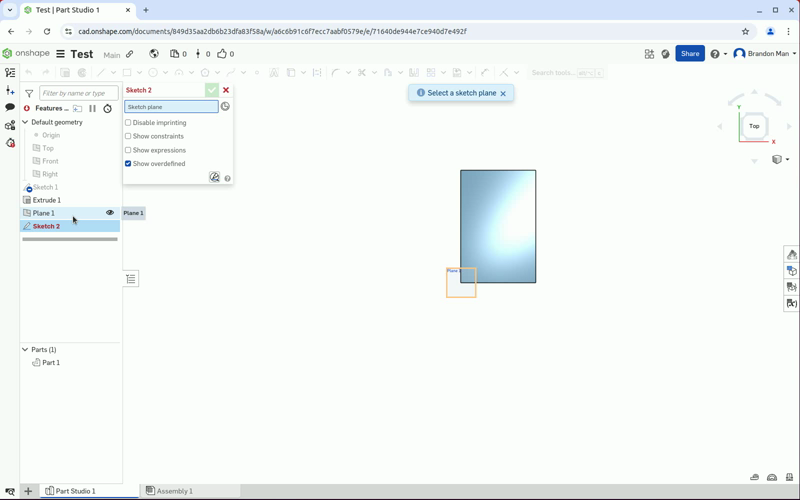
click(73, 215)
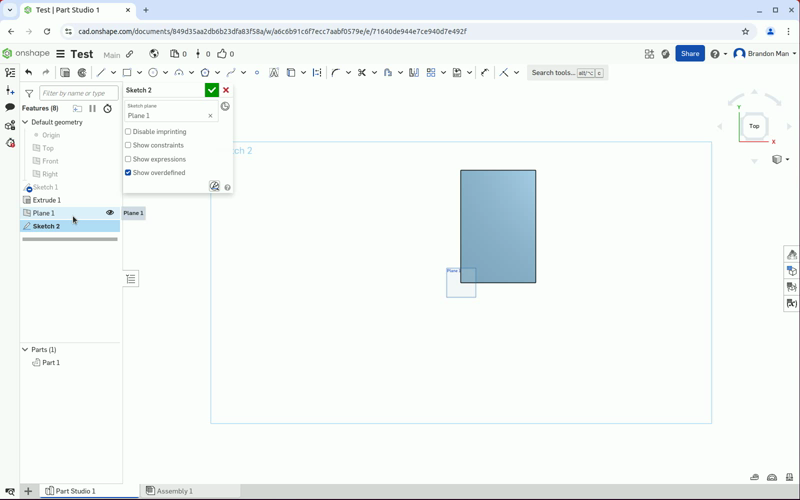
mouse_move(73, 352)
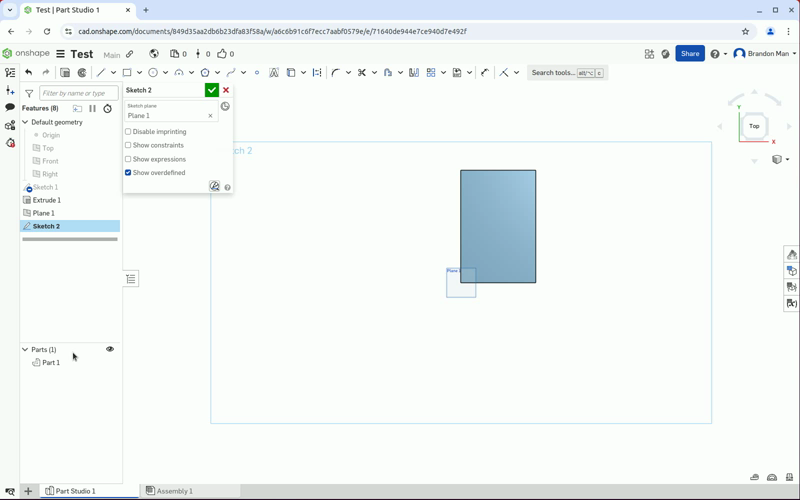
key(y)
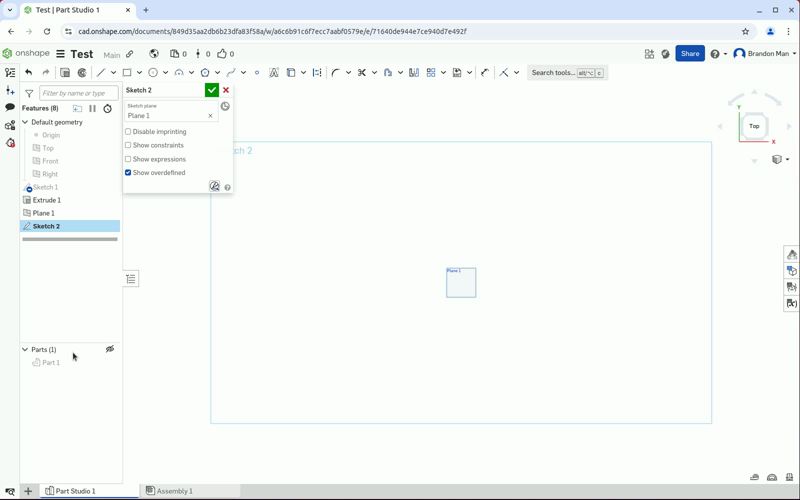
key(l)
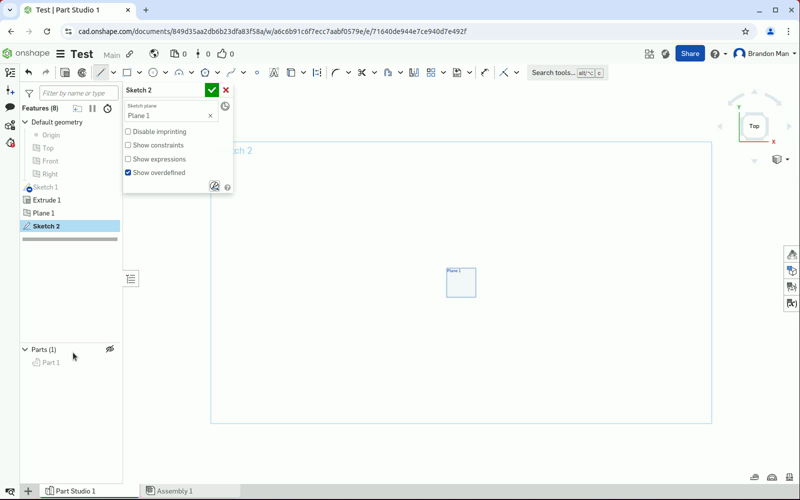
key_down(shift)
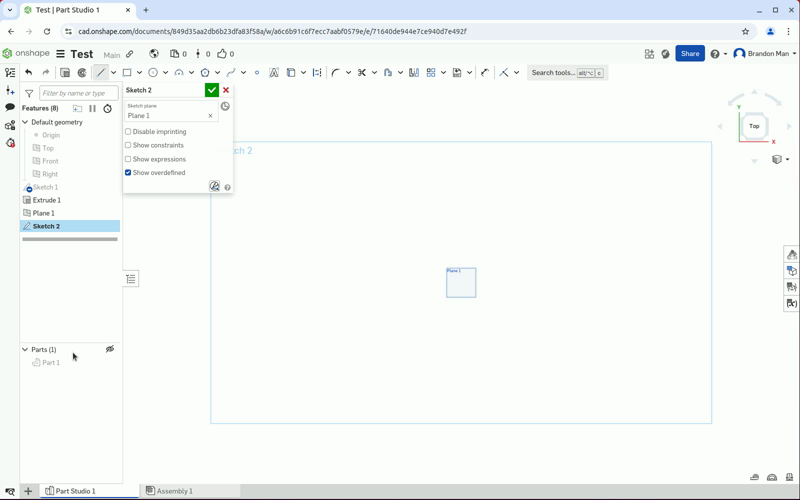
mouse_move(460, 282)
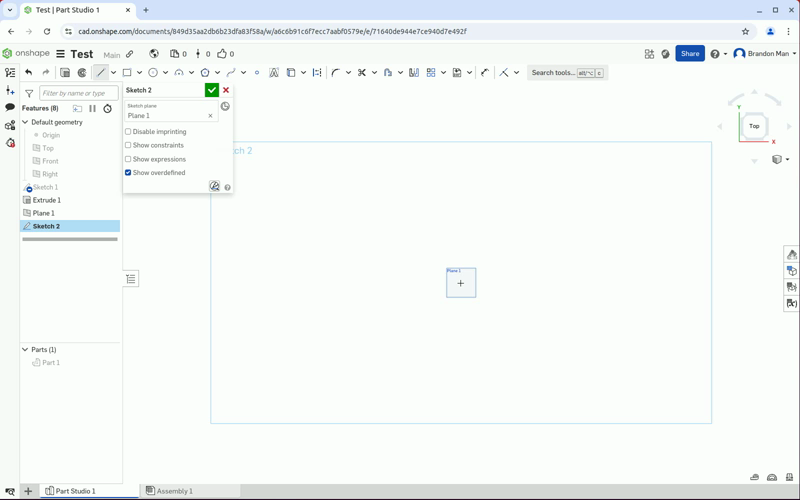
click(460, 282)
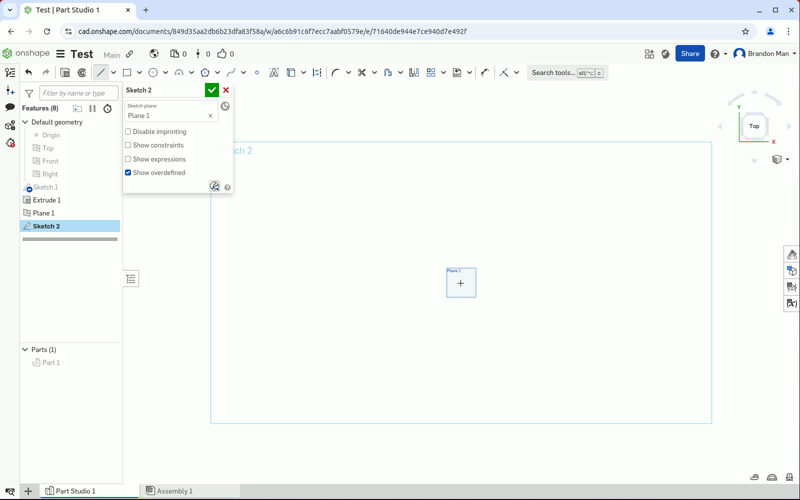
key_up(shift)
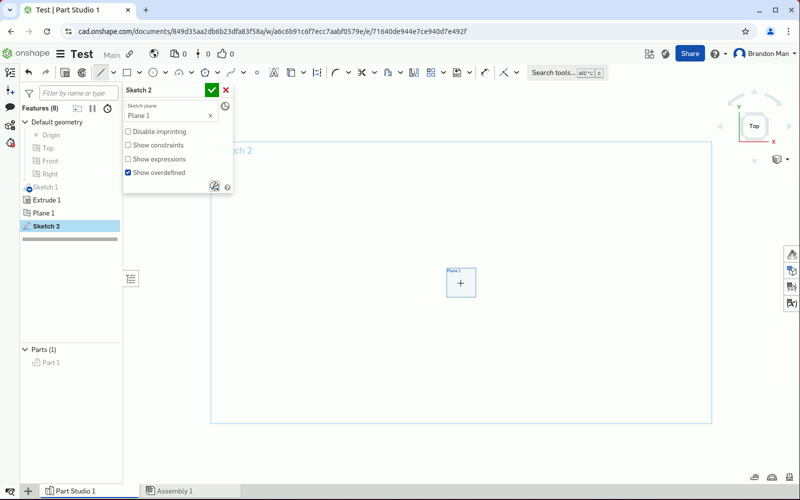
key_down(shift)
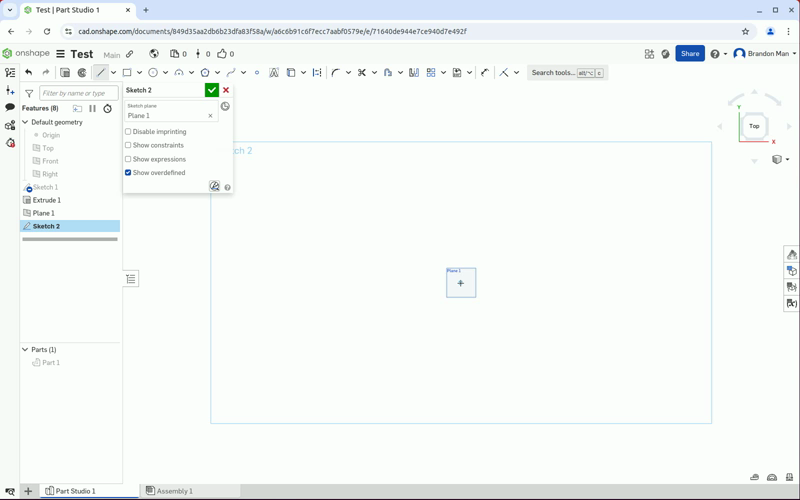
mouse_move(490, 282)
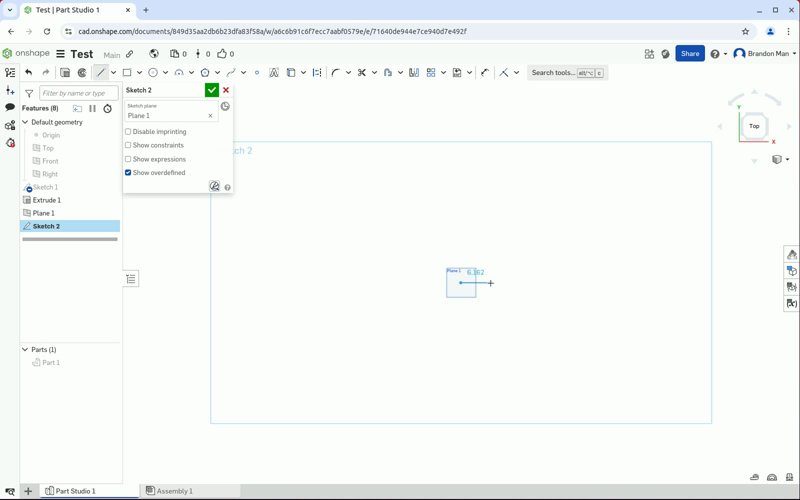
mouse_move(483, 282)
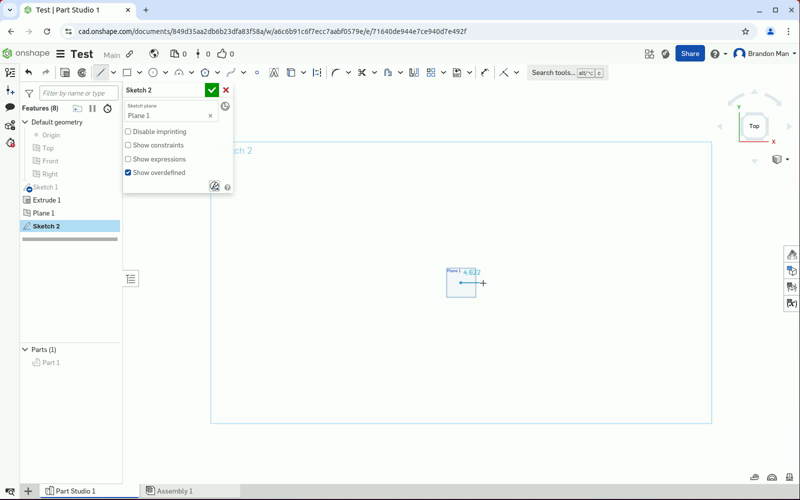
click(483, 282)
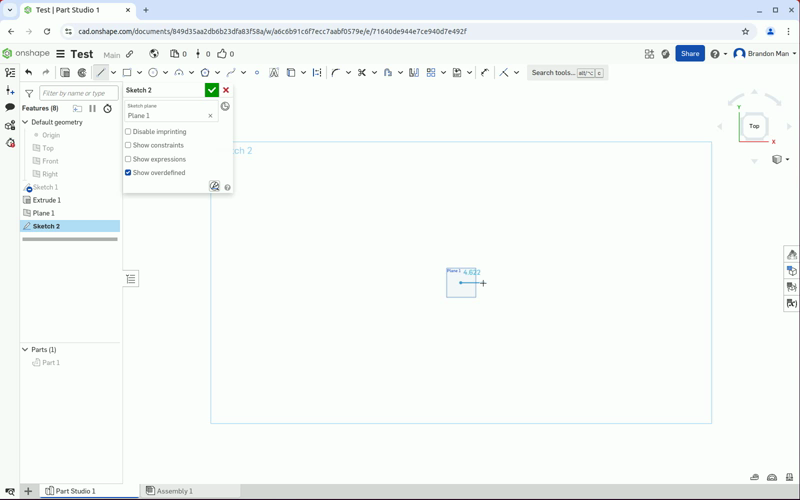
key_up(shift)
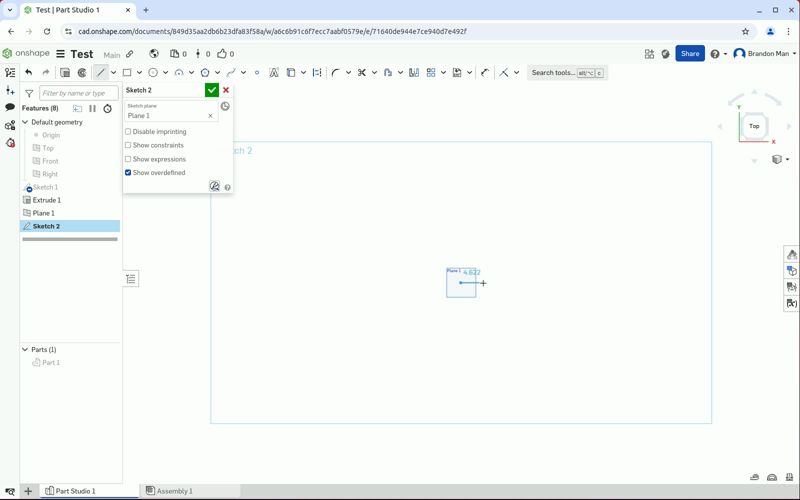
key_down(shift)
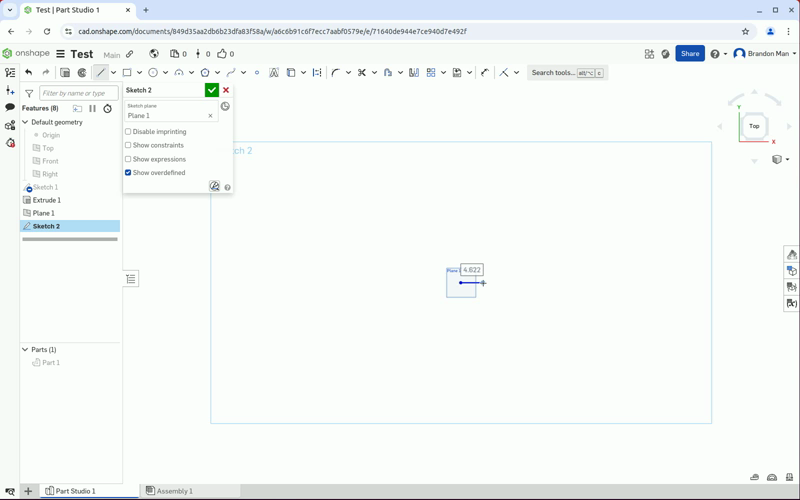
mouse_move(483, 170)
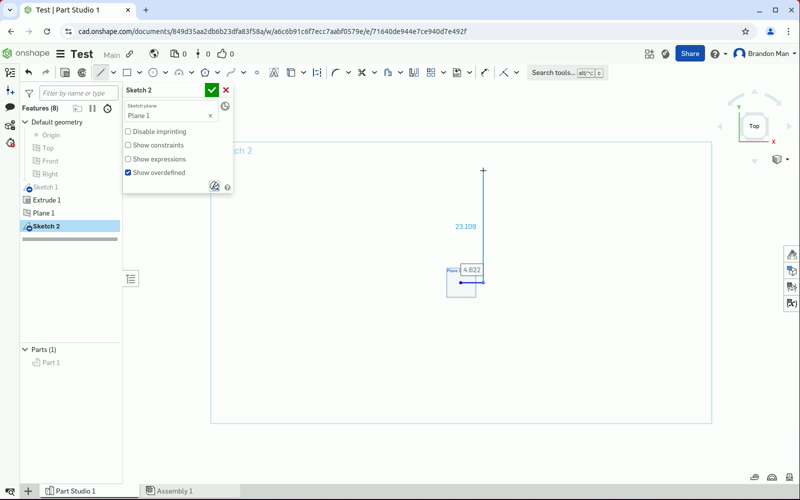
click(483, 170)
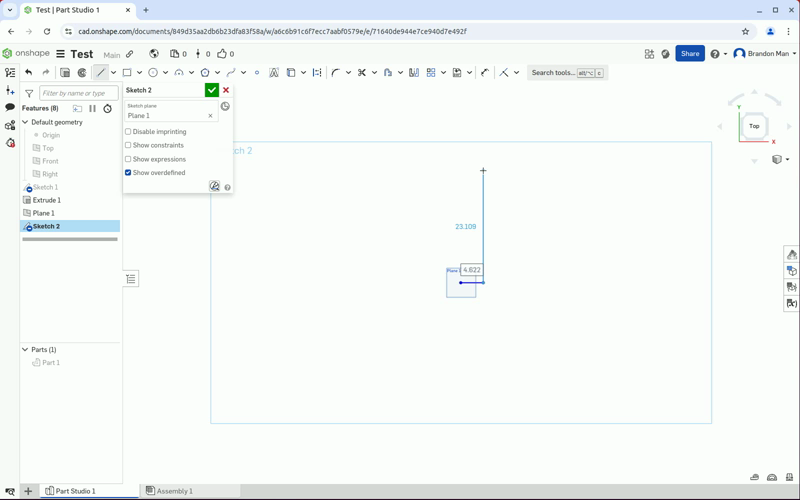
key_up(shift)
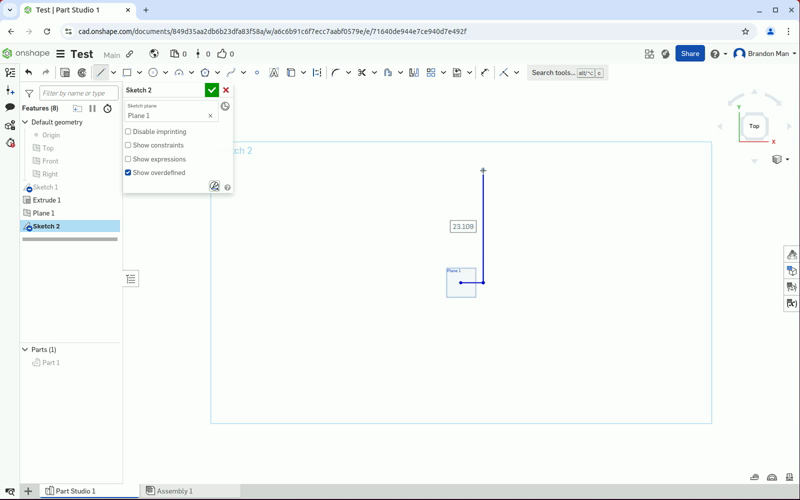
key_down(shift)
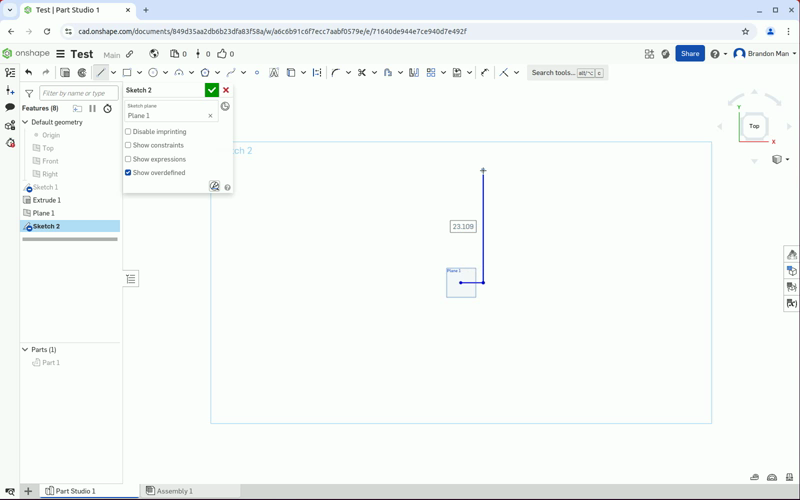
mouse_move(513, 170)
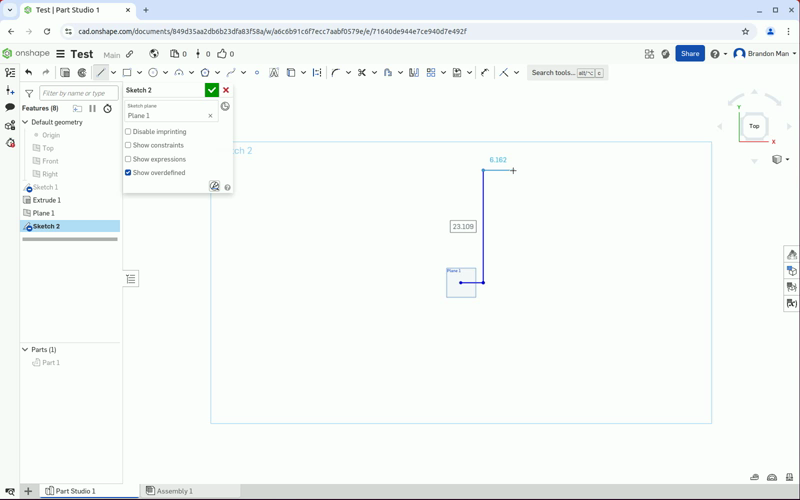
mouse_move(460, 170)
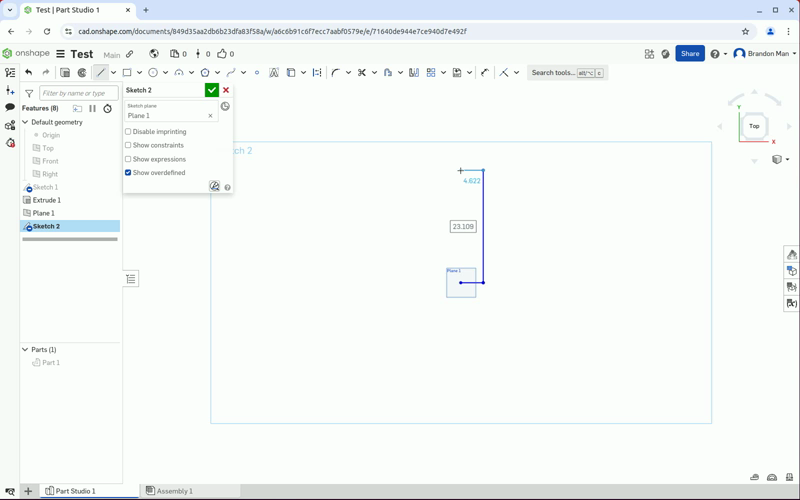
click(460, 170)
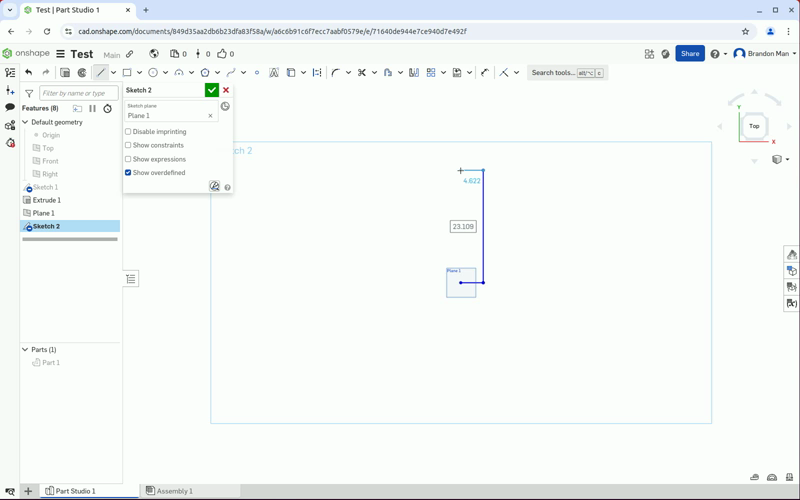
key_up(shift)
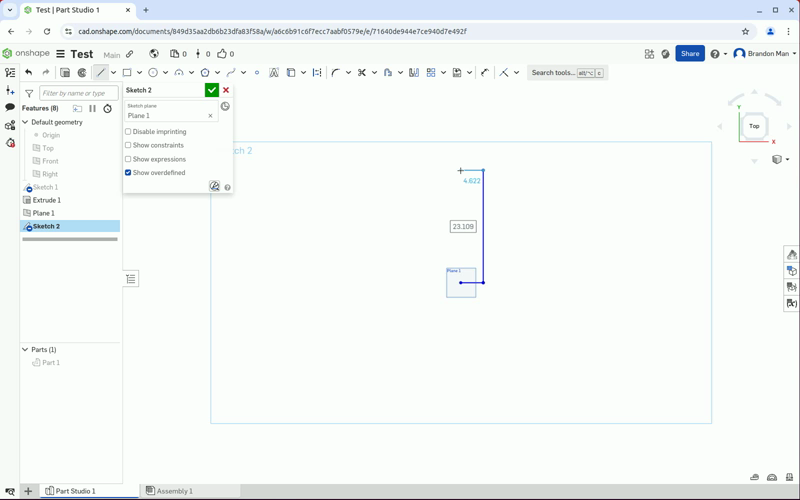
key_down(shift)
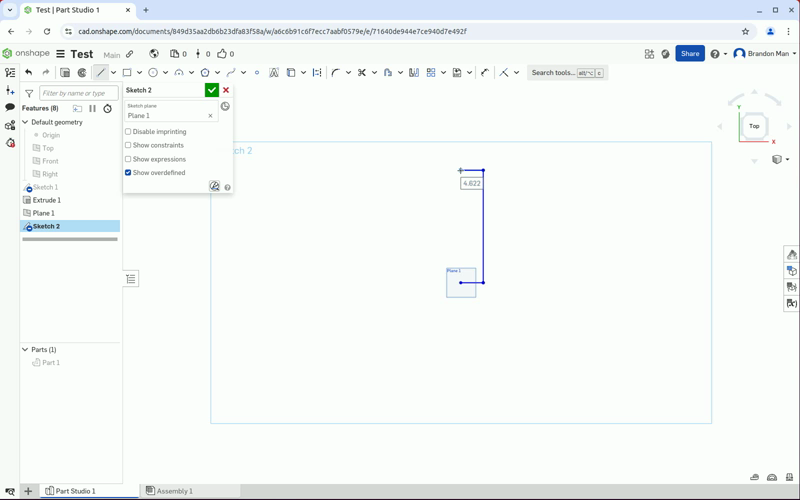
mouse_move(460, 282)
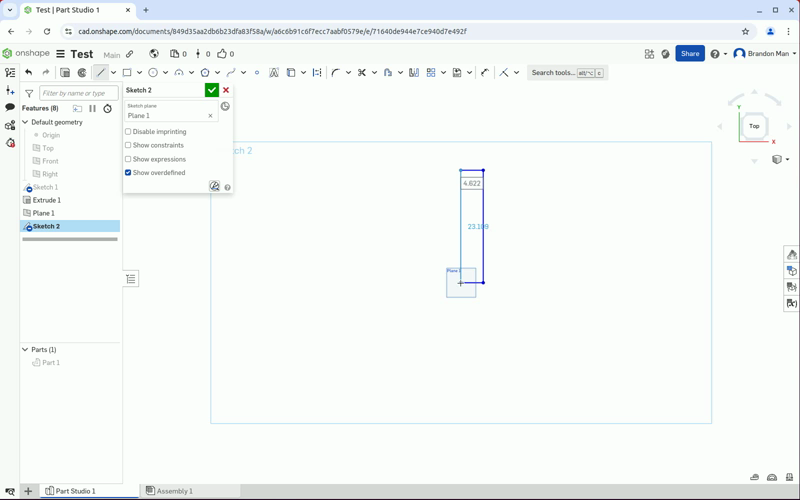
key_up(shift)
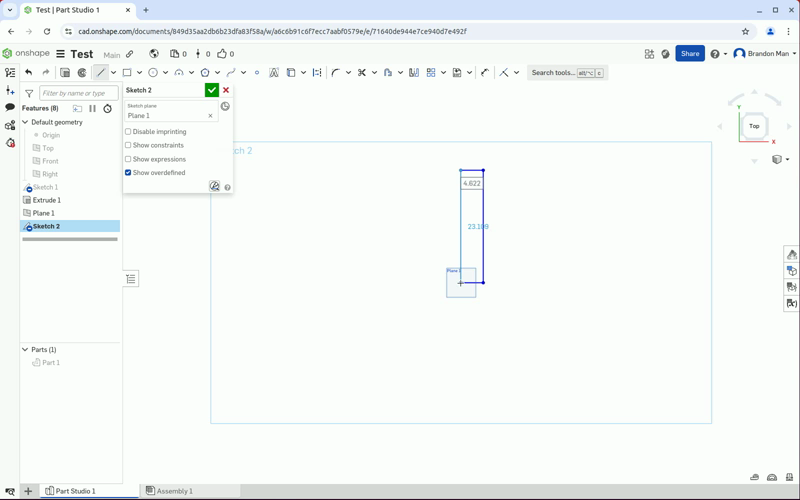
click(460, 282)
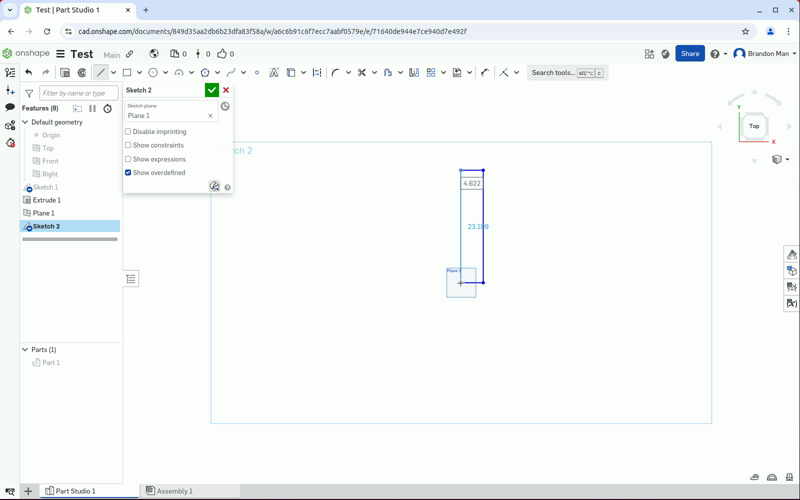
key(esc)
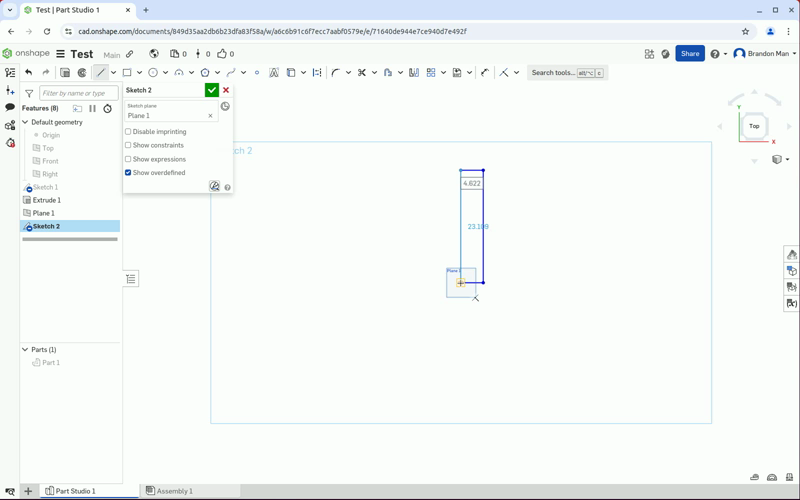
mouse_move(468, 238)
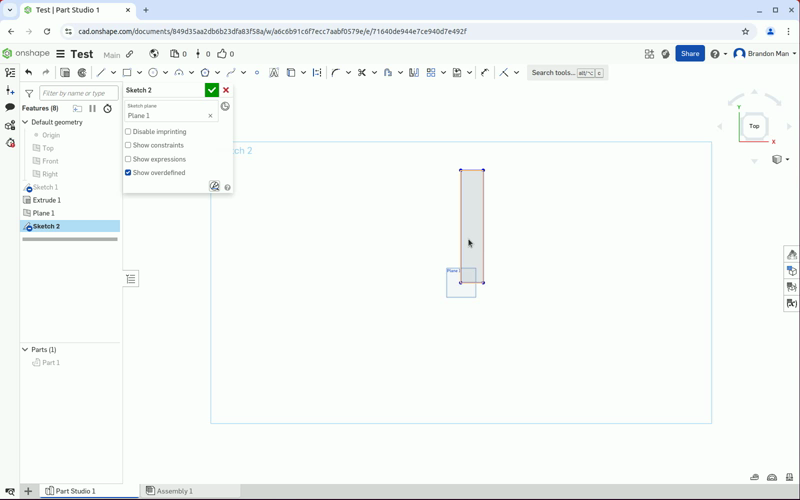
click(468, 238)
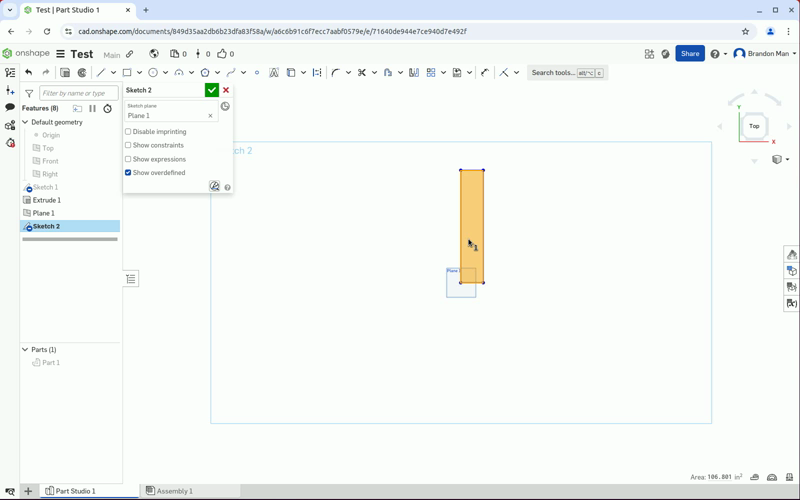
mouse_move(73, 352)
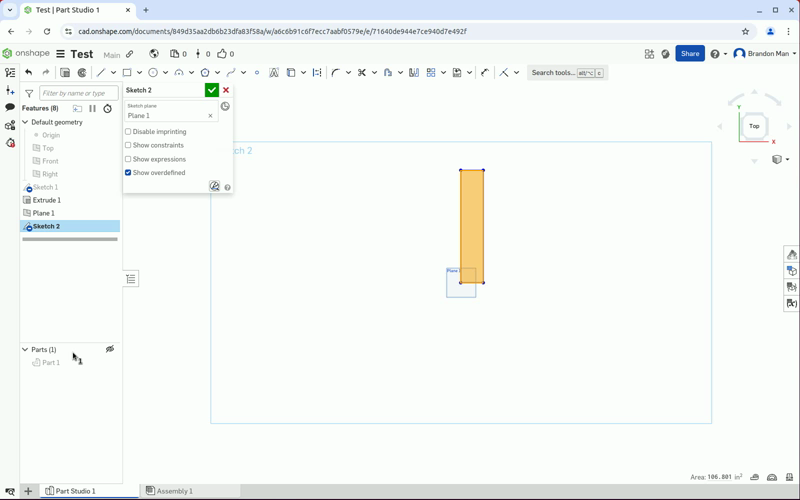
key(shift+y)
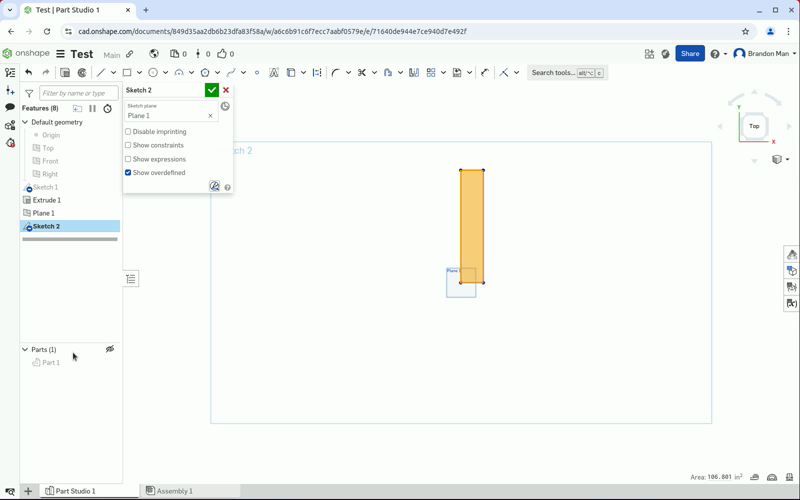
key(shift+e)
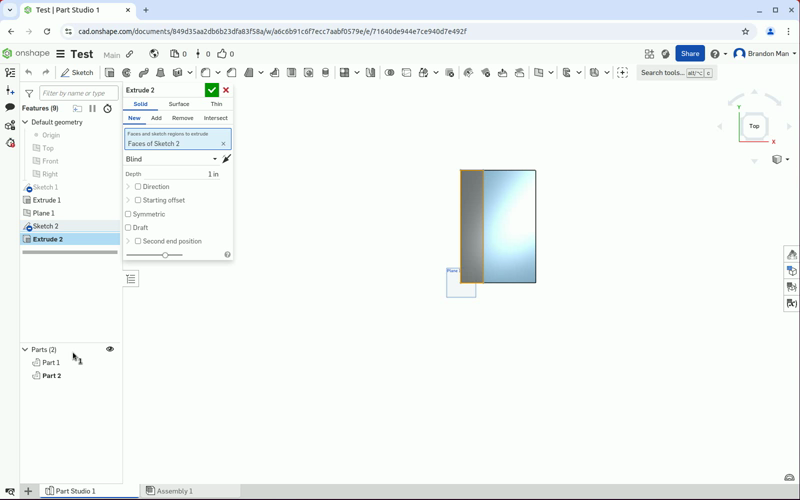
mouse_move(143, 106)
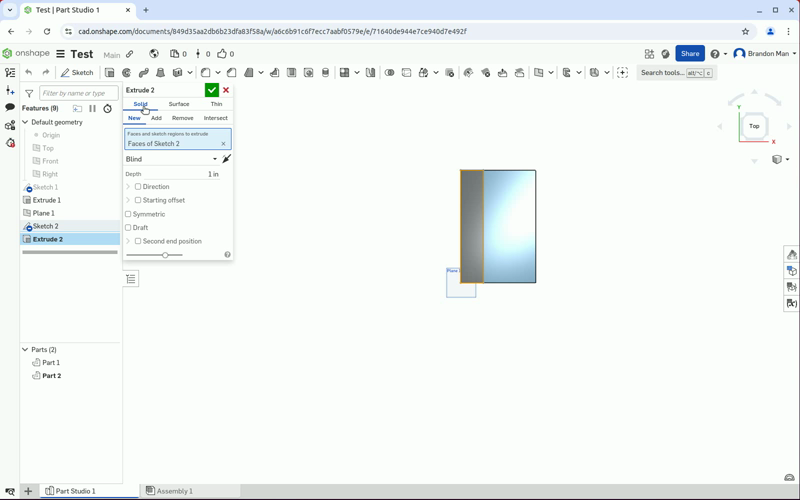
click(143, 106)
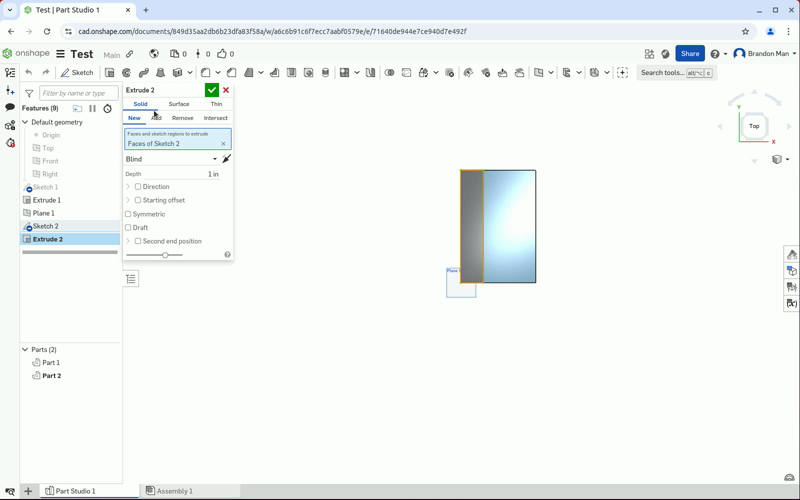
mouse_move(186, 120)
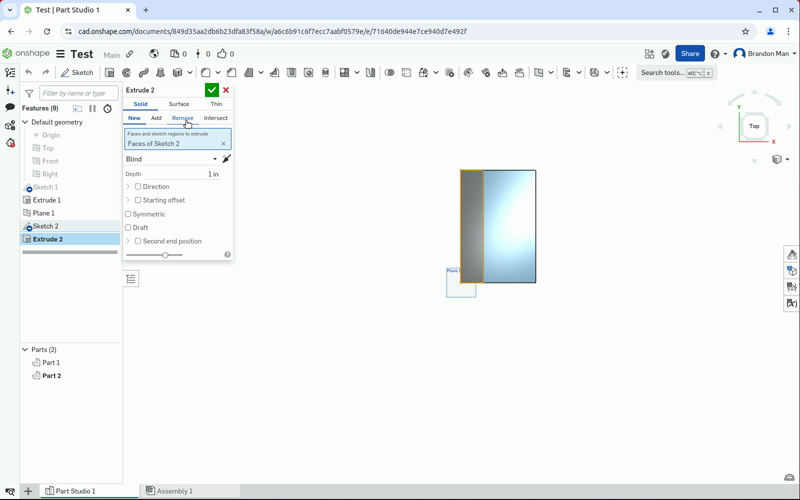
click(186, 120)
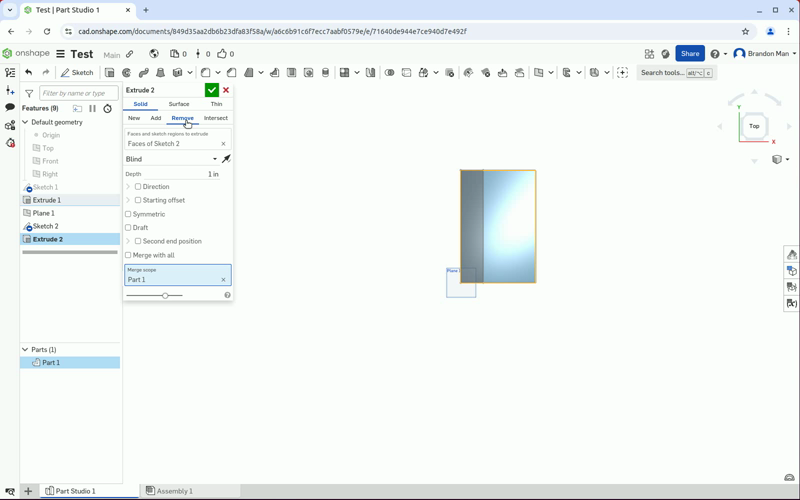
key(tab, 4)
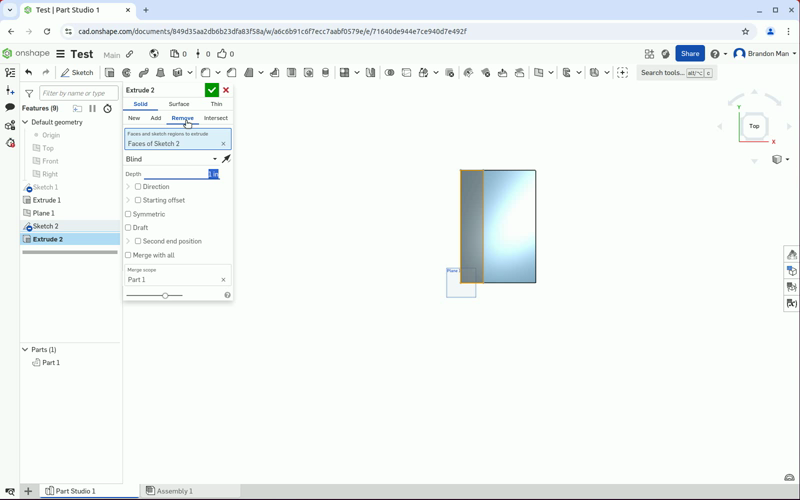
text(4.574)
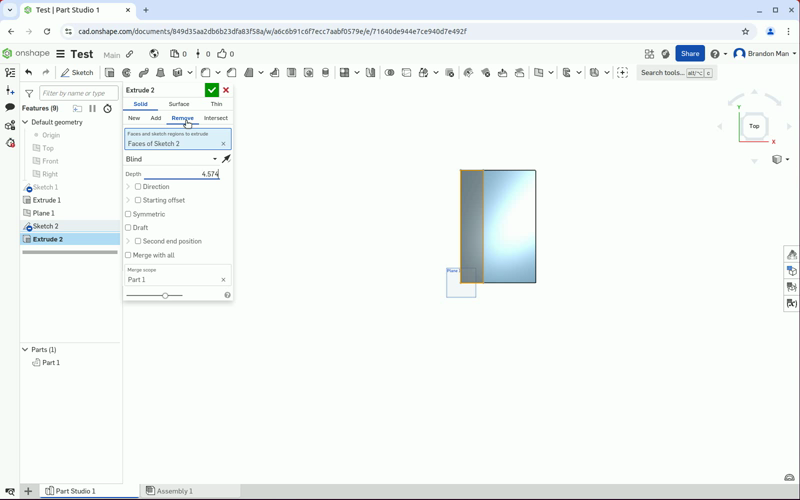
key(tab, 6)
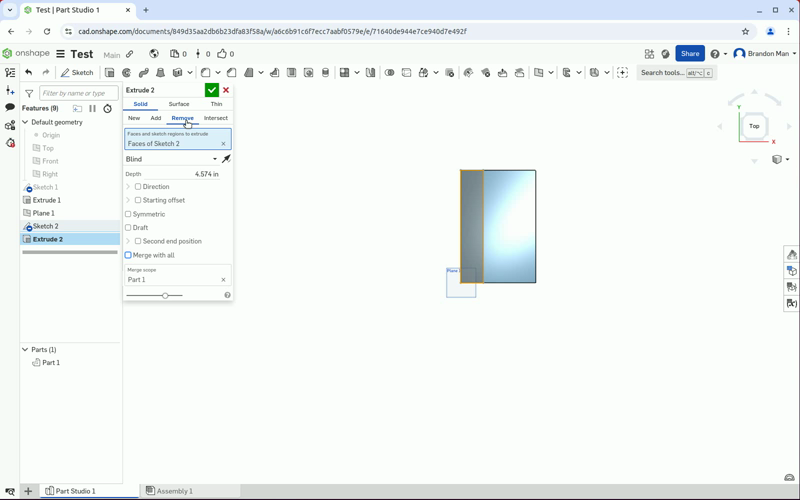
key(space)
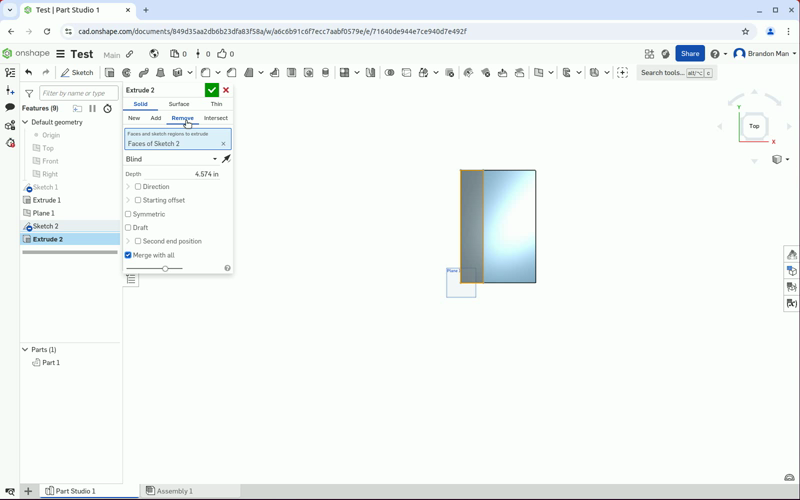
key(enter)
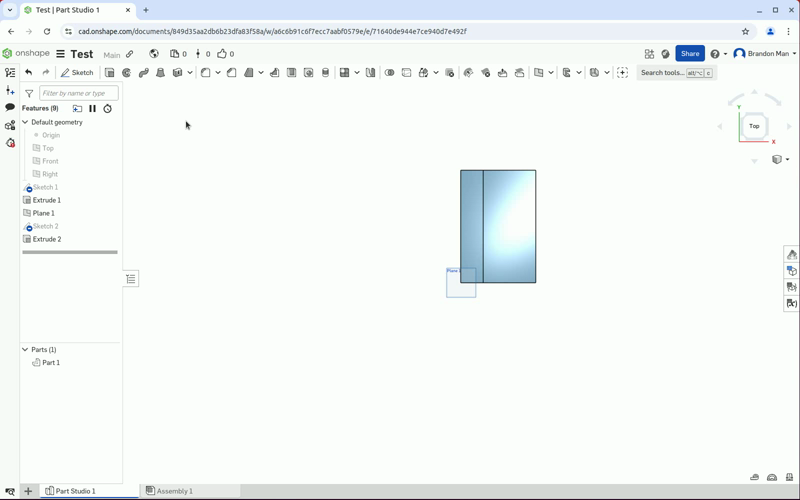
key(shift+h)
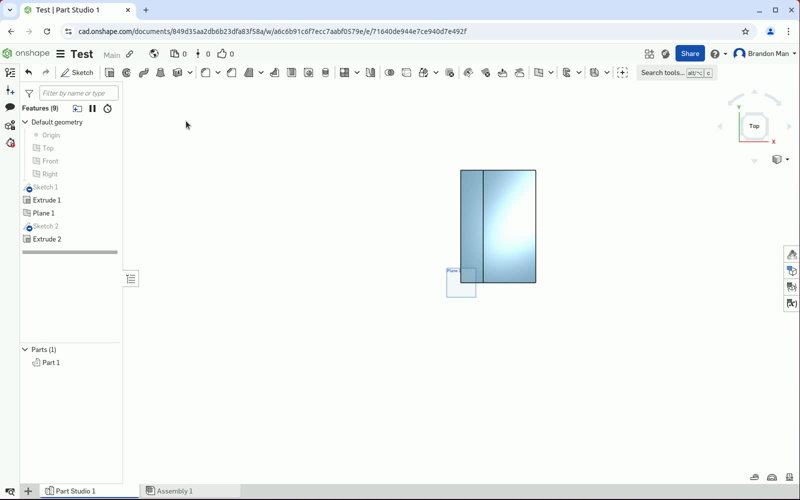
key(shift+h)
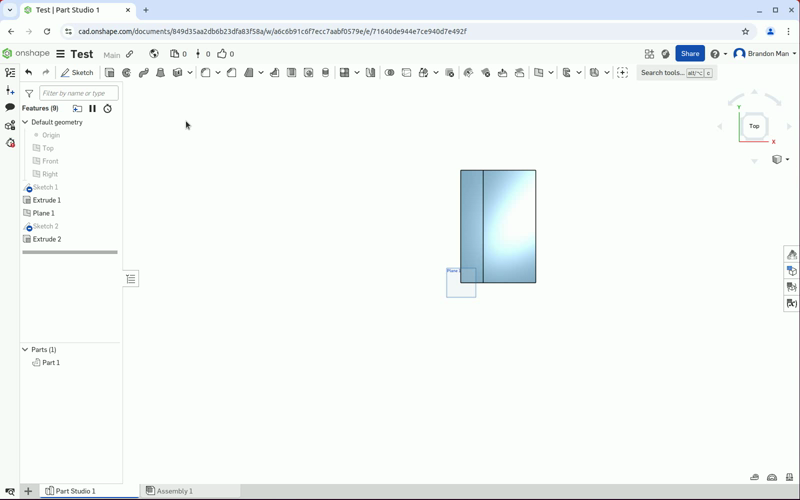
mouse_move(73, 189)
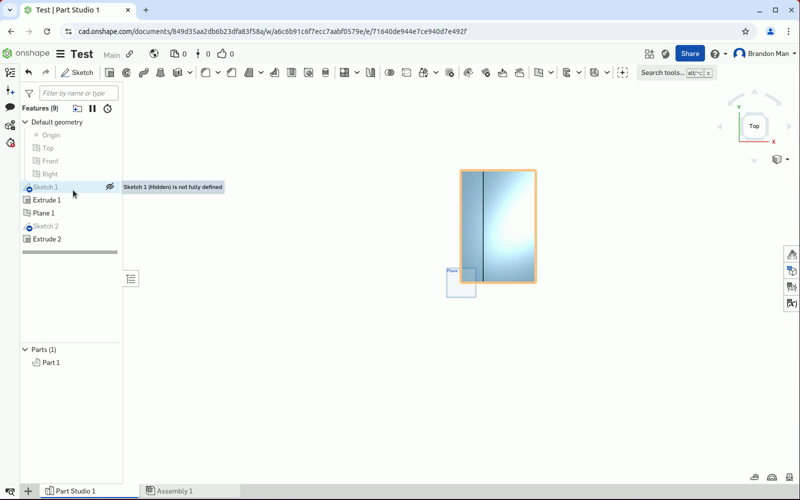
click(73, 189)
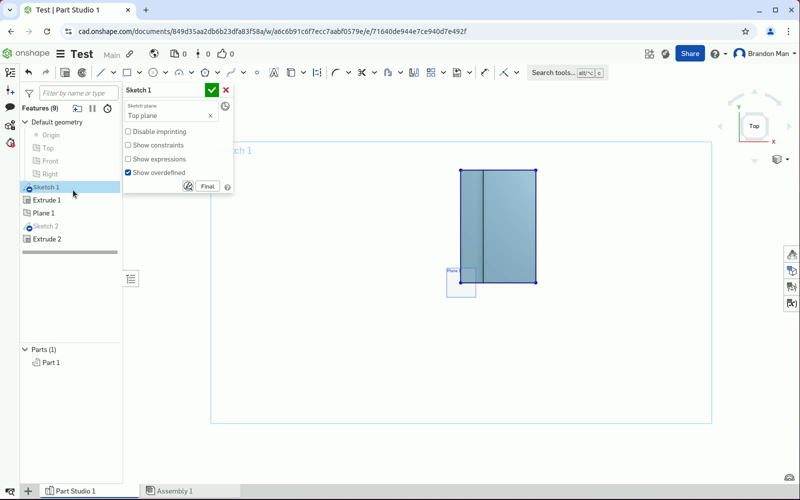
mouse_move(229, 92)
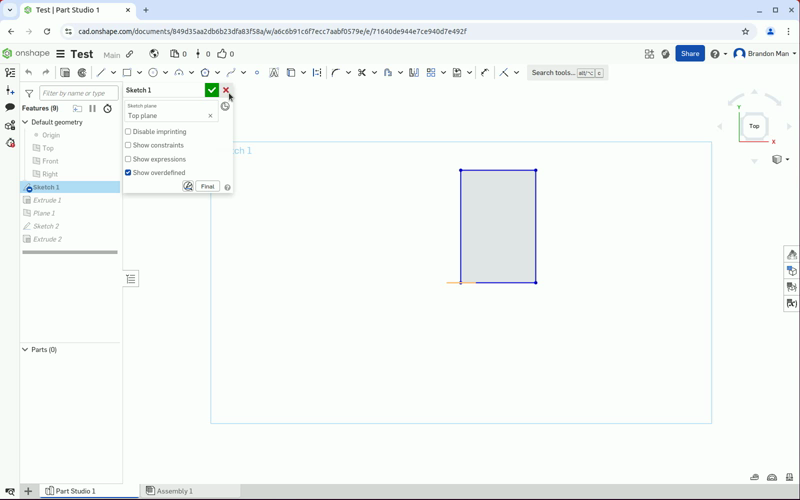
click(229, 92)
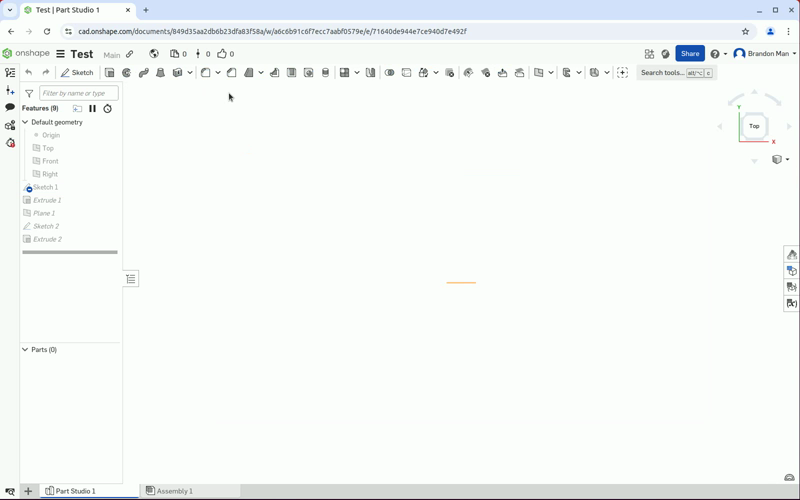
key(shift+s)
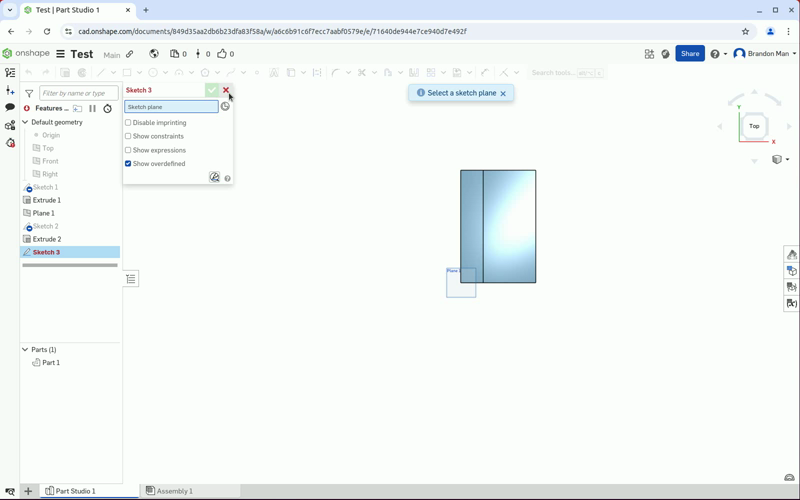
mouse_move(73, 215)
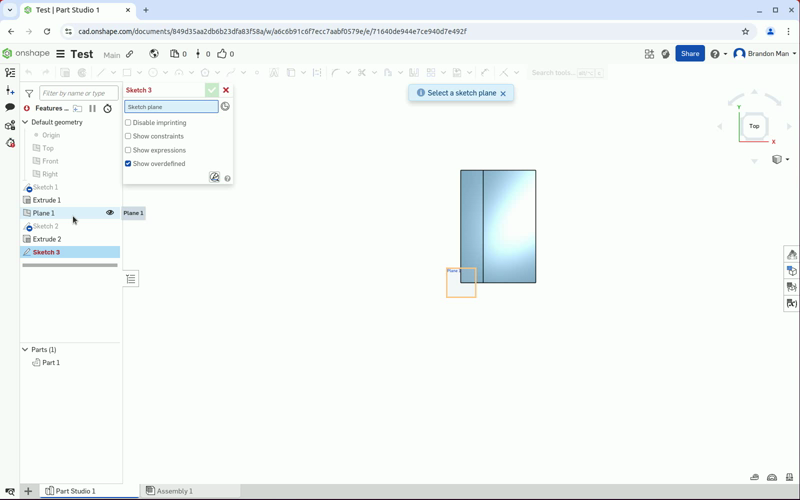
click(73, 215)
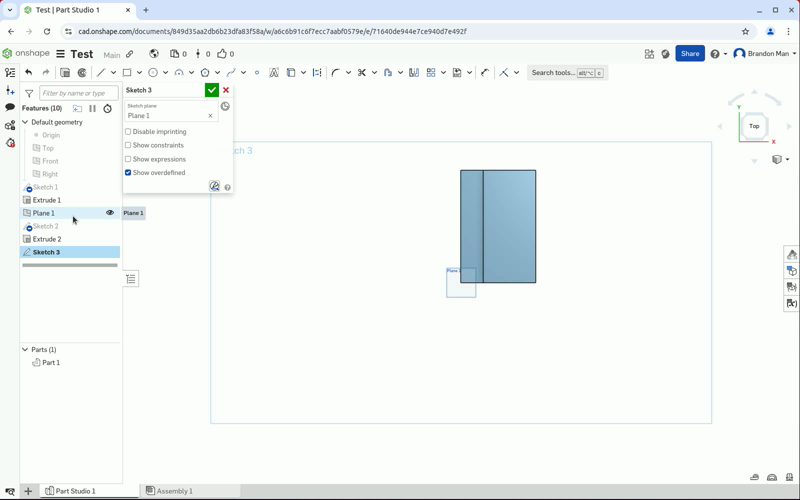
mouse_move(73, 352)
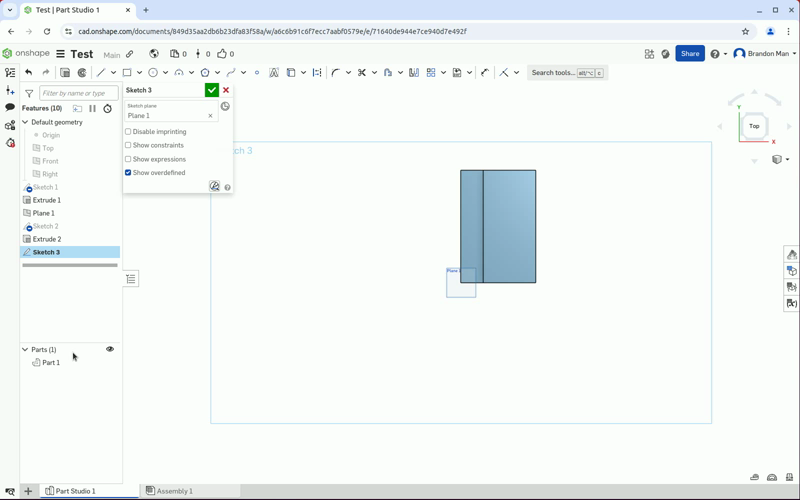
key(y)
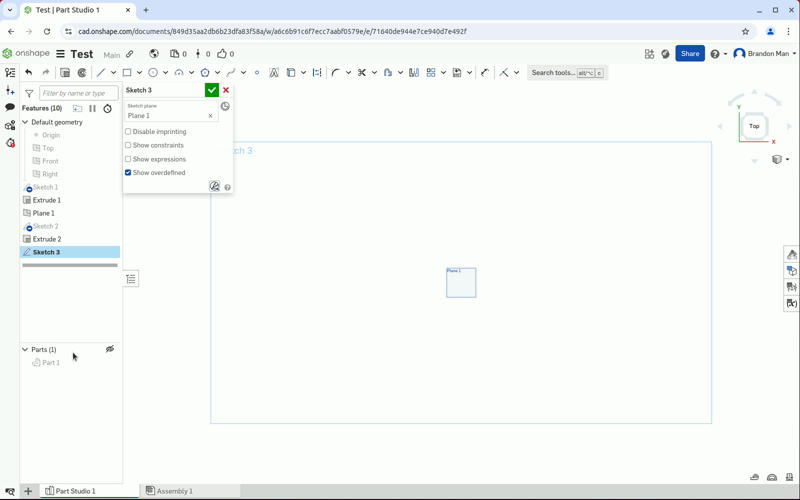
key(c)
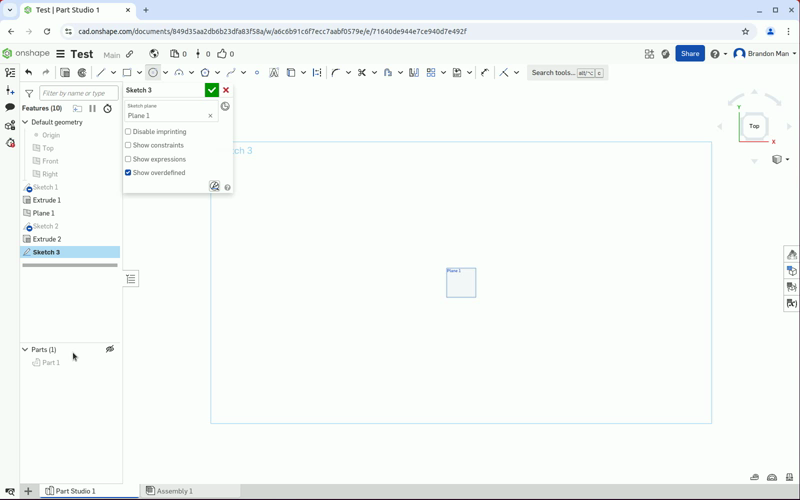
key_down(shift)
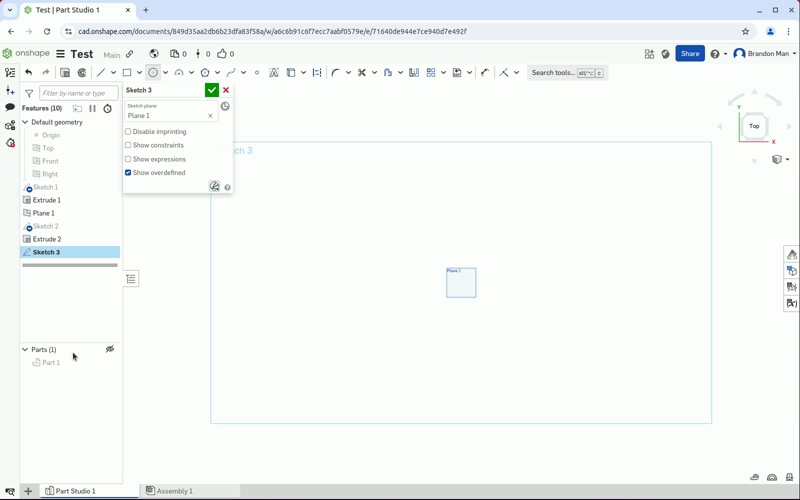
mouse_move(510, 226)
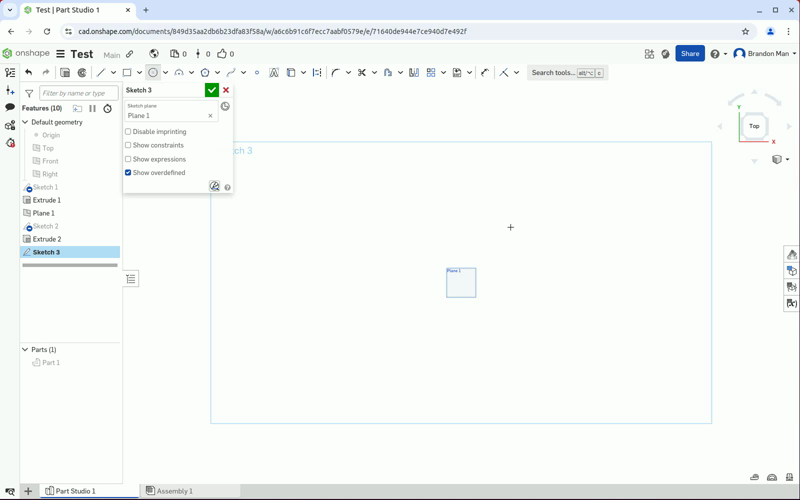
click(510, 226)
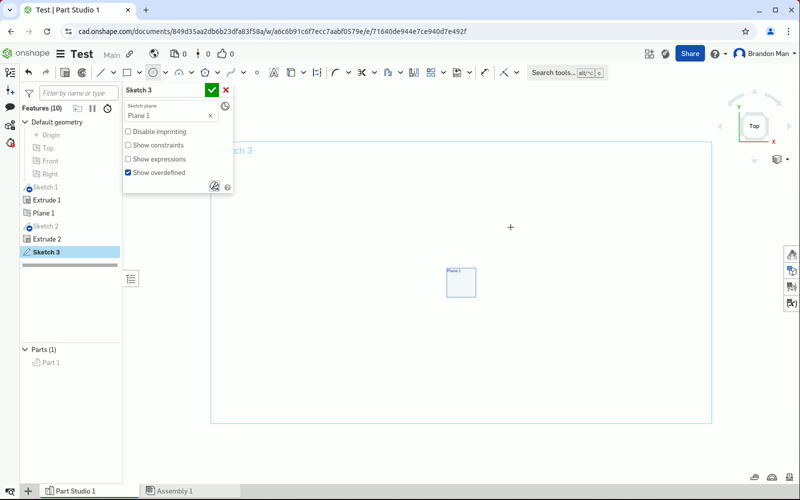
key_up(shift)
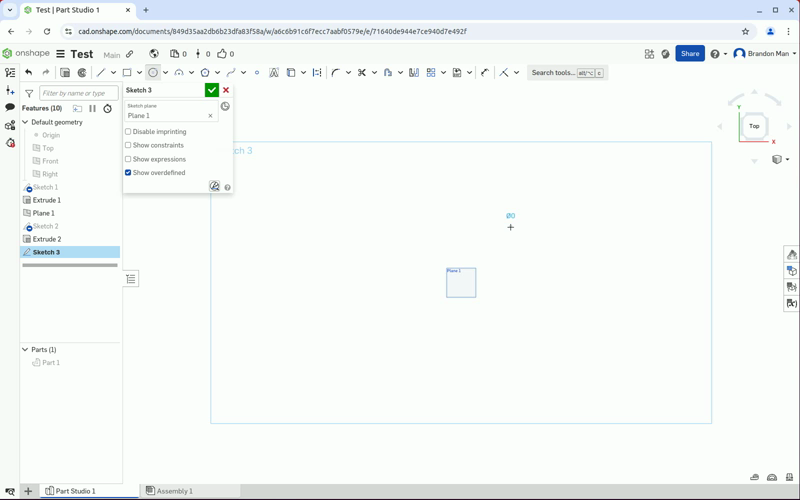
mouse_move(526, 226)
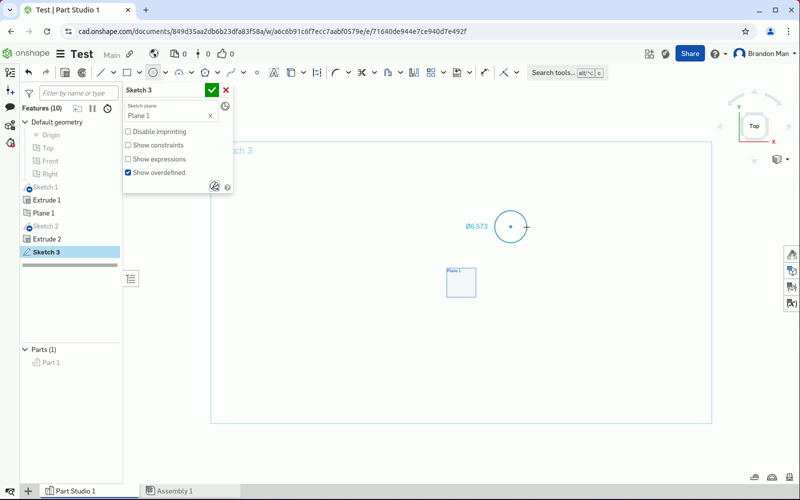
click(526, 226)
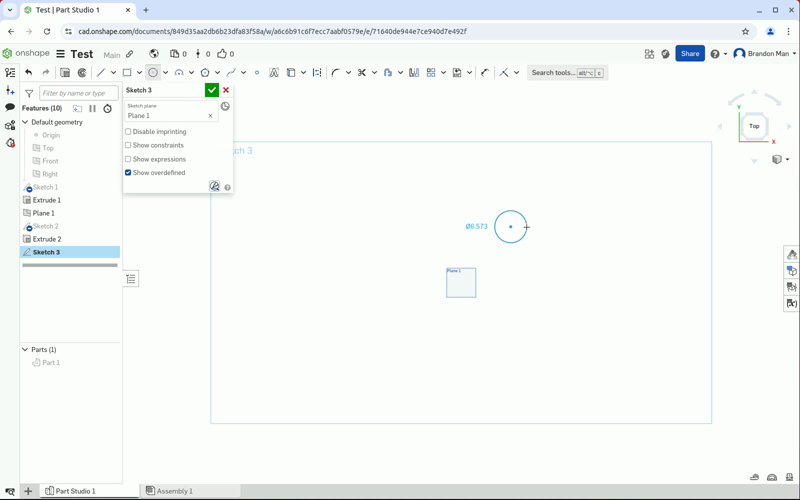
key(esc)
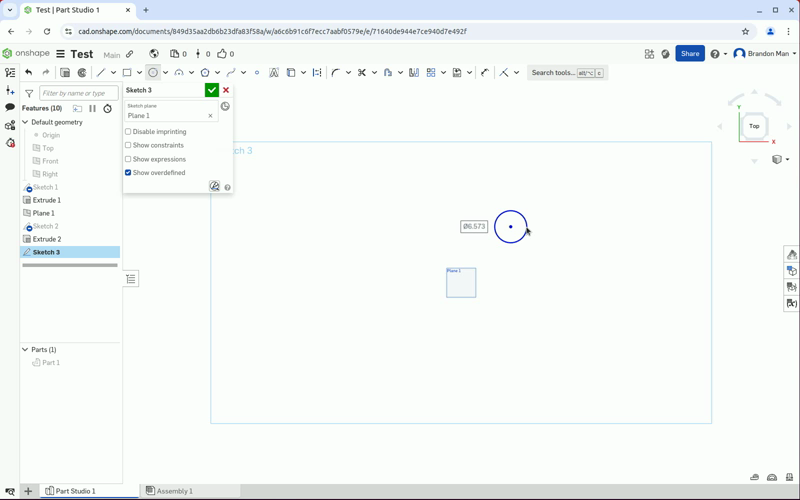
mouse_move(518, 222)
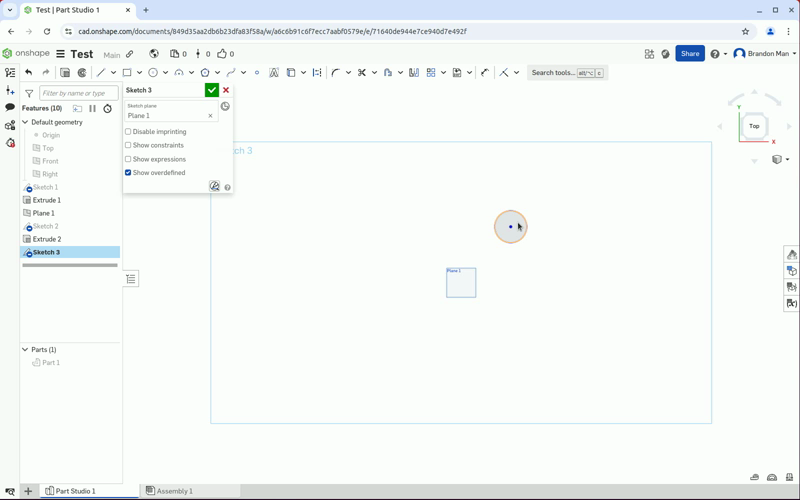
scroll(6)
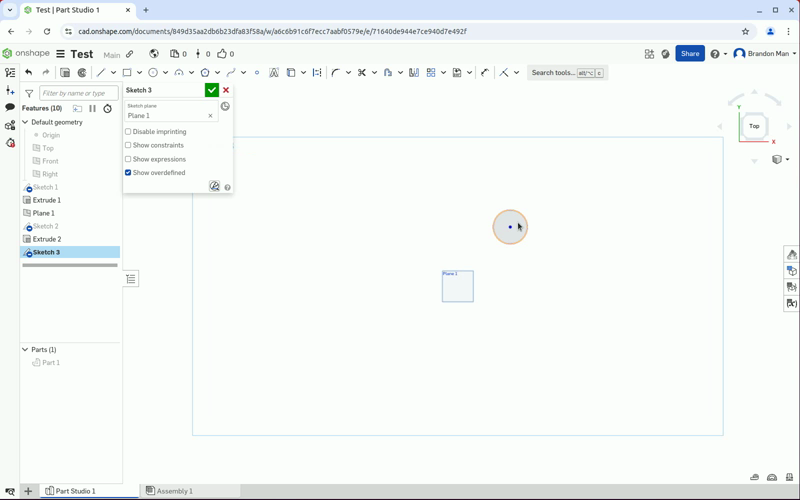
scroll(6)
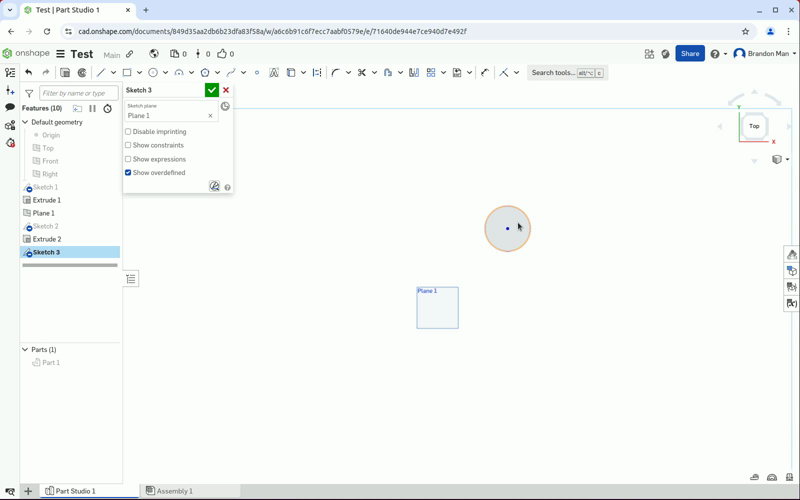
scroll(6)
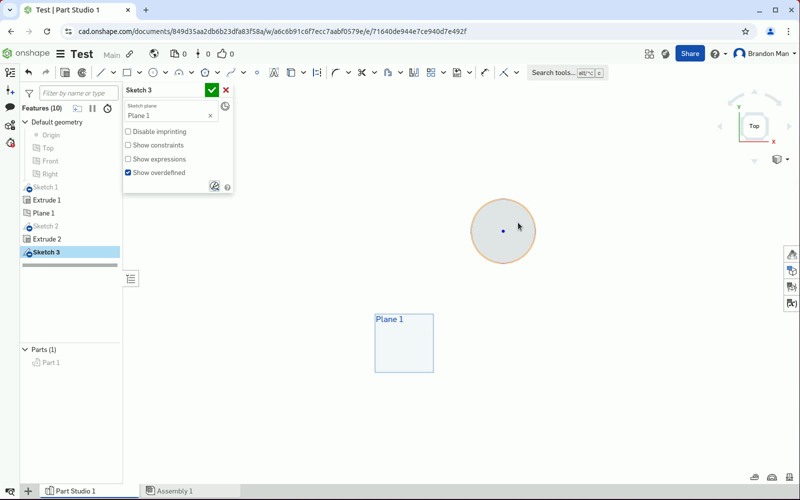
scroll(6)
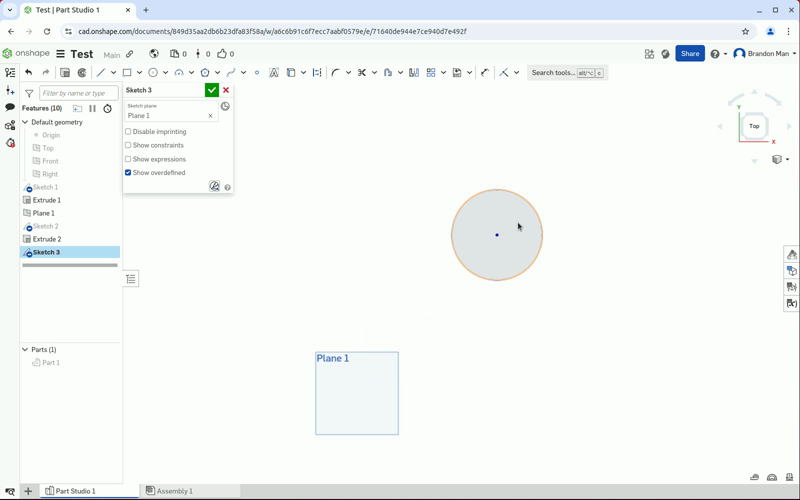
scroll(6)
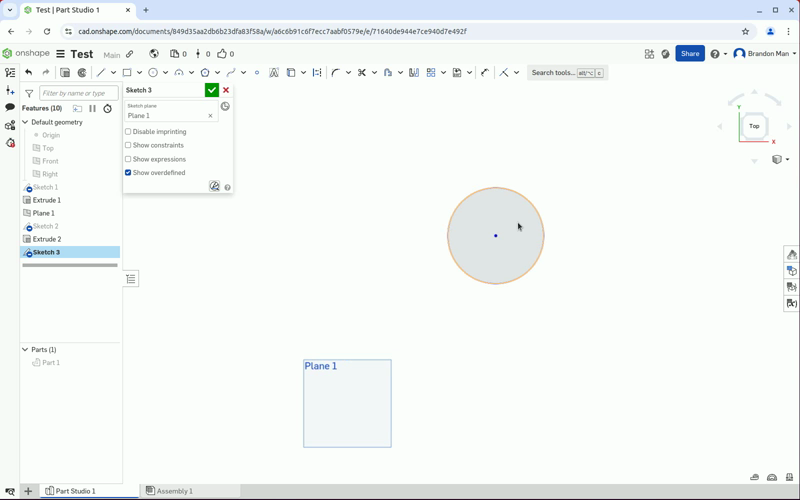
scroll(6)
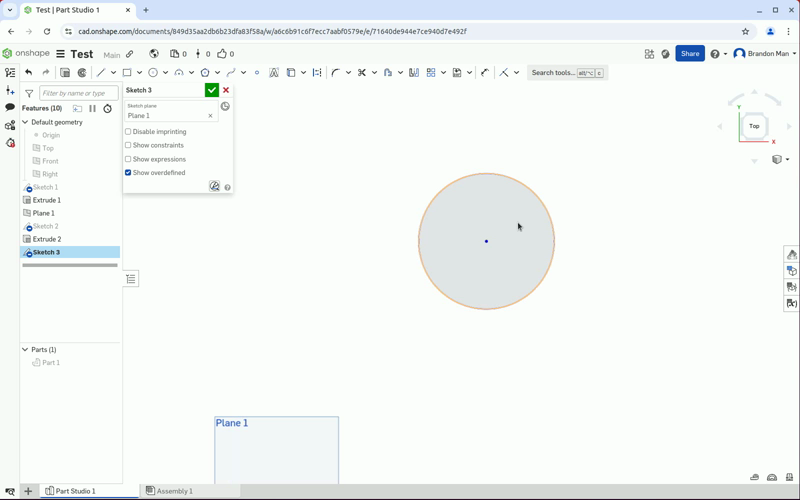
scroll(6)
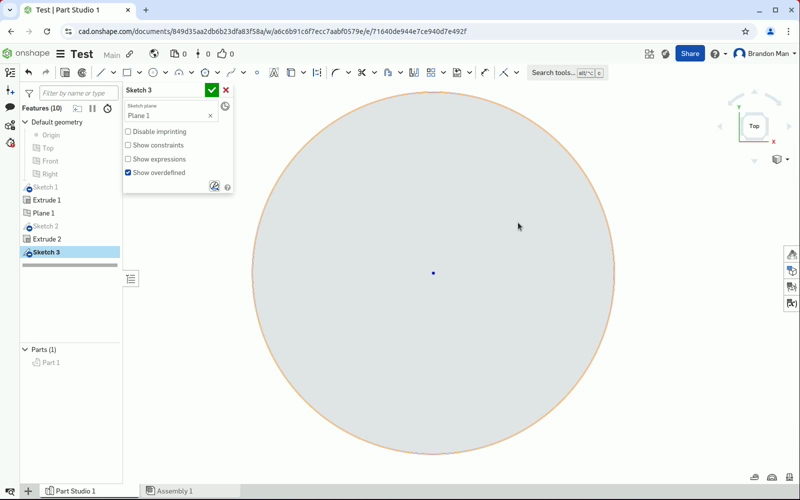
click(518, 222)
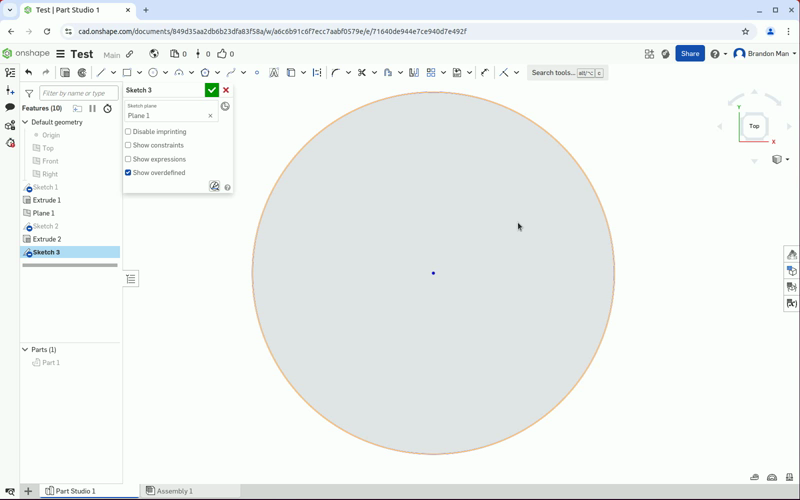
scroll(-6)
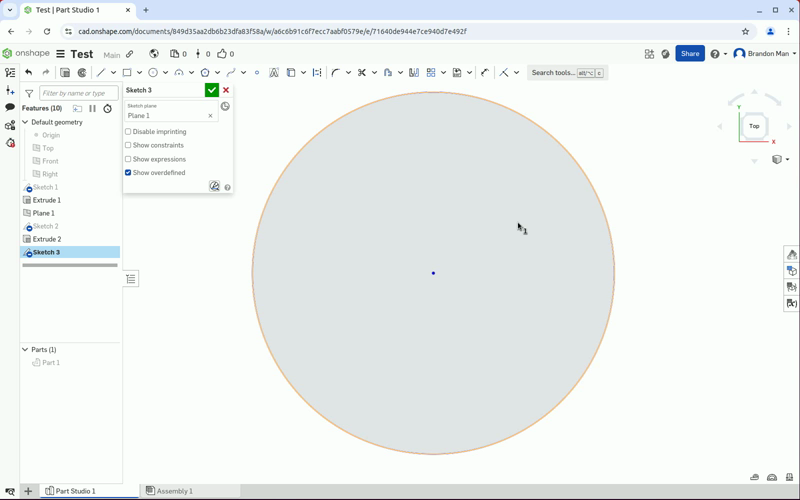
scroll(-6)
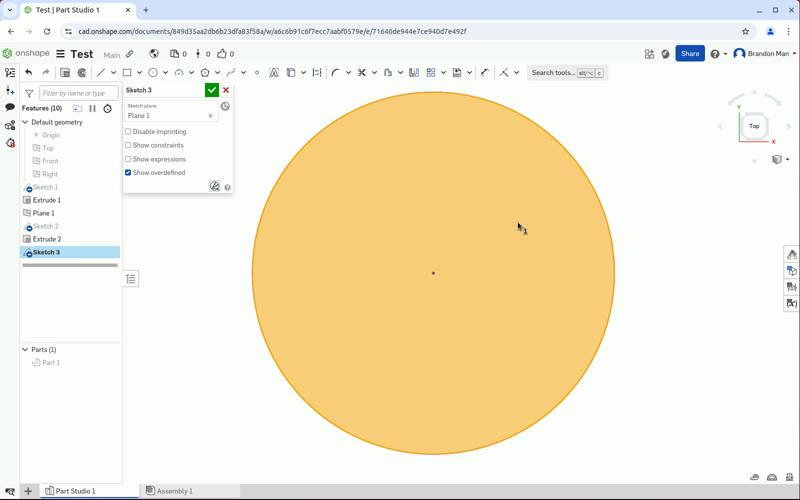
scroll(-6)
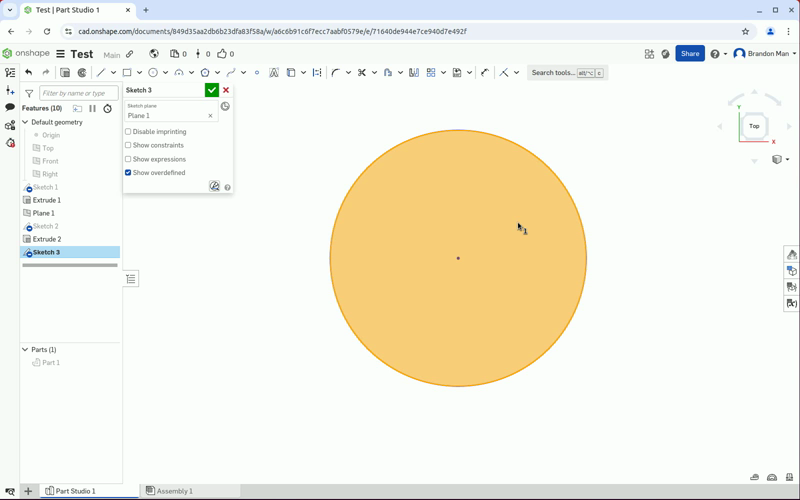
scroll(-6)
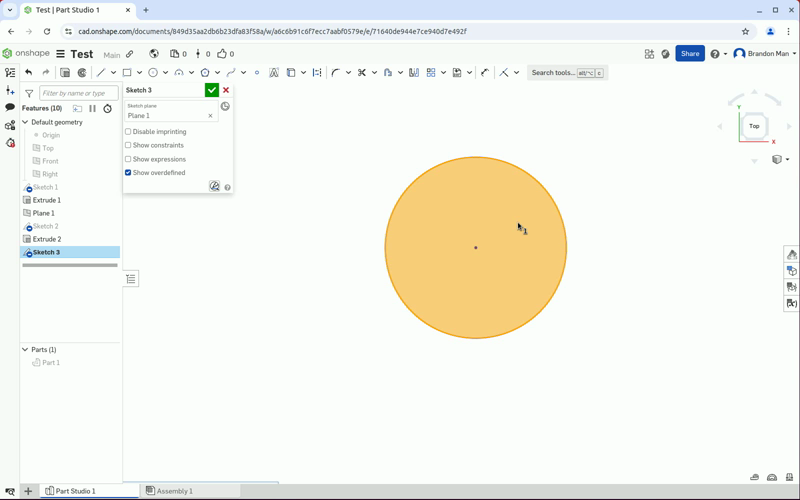
scroll(-6)
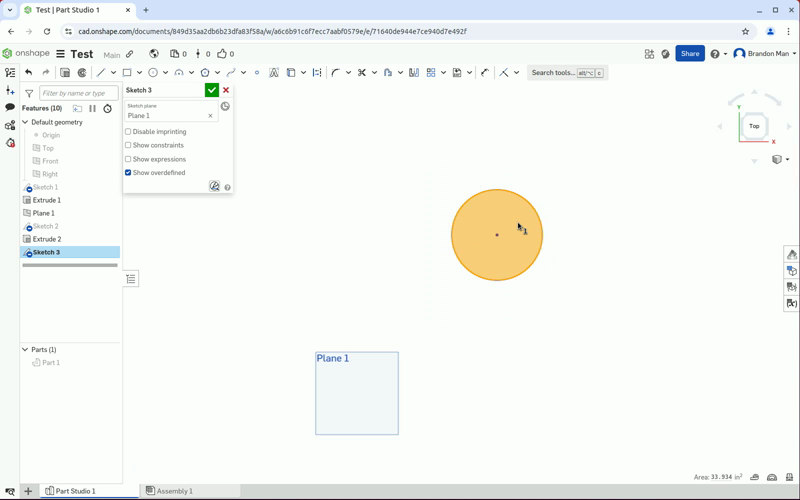
scroll(-6)
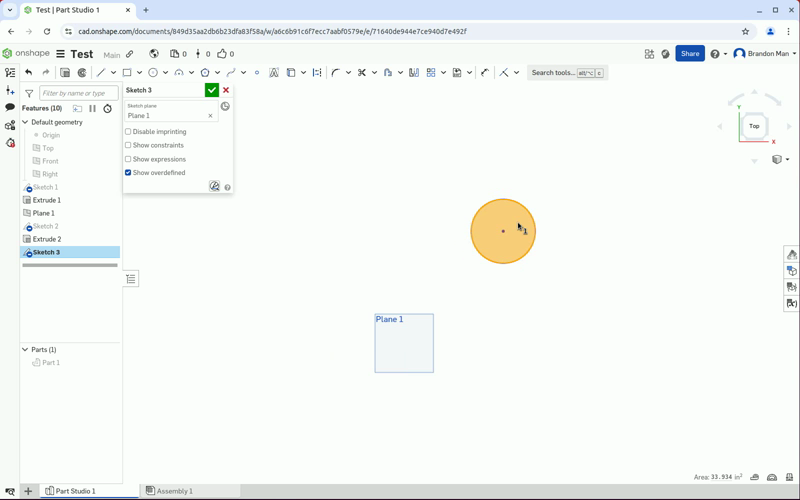
scroll(-6)
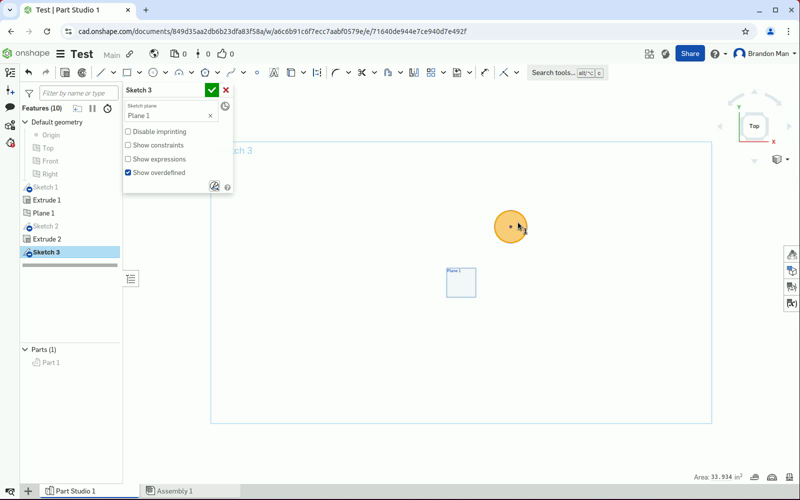
mouse_move(73, 352)
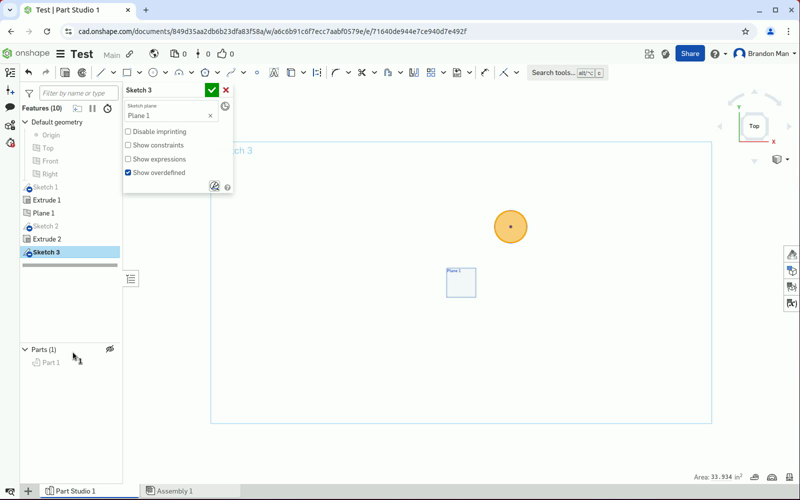
key(shift+y)
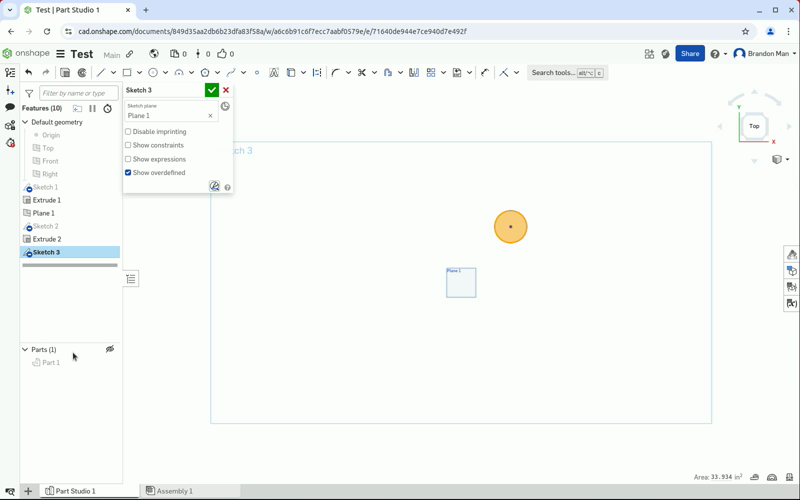
key(shift+e)
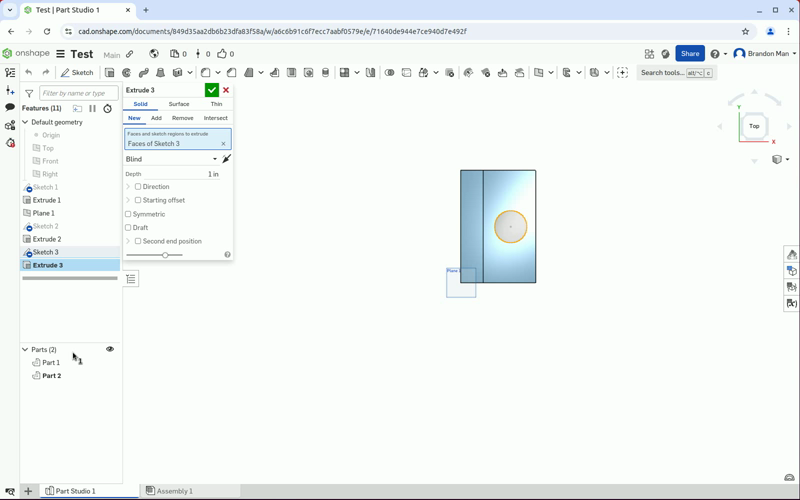
mouse_move(143, 106)
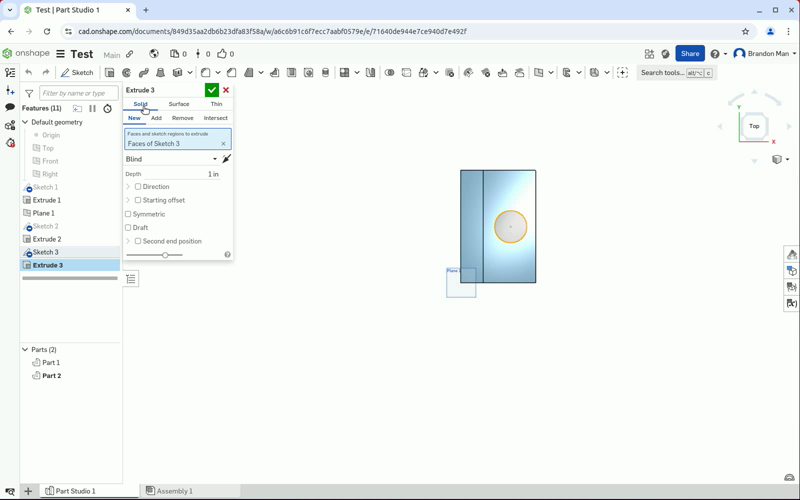
click(143, 106)
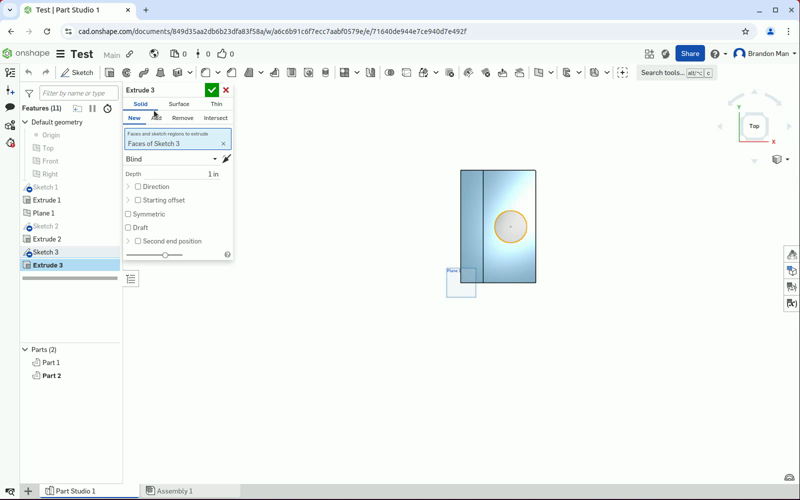
mouse_move(186, 120)
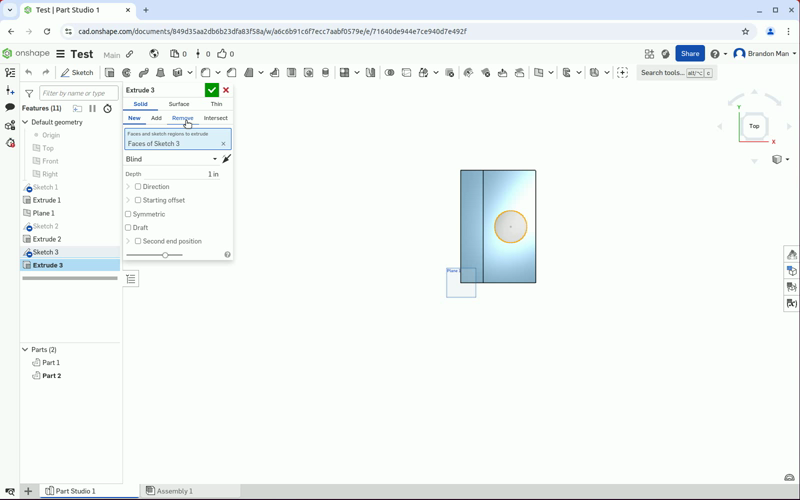
click(186, 120)
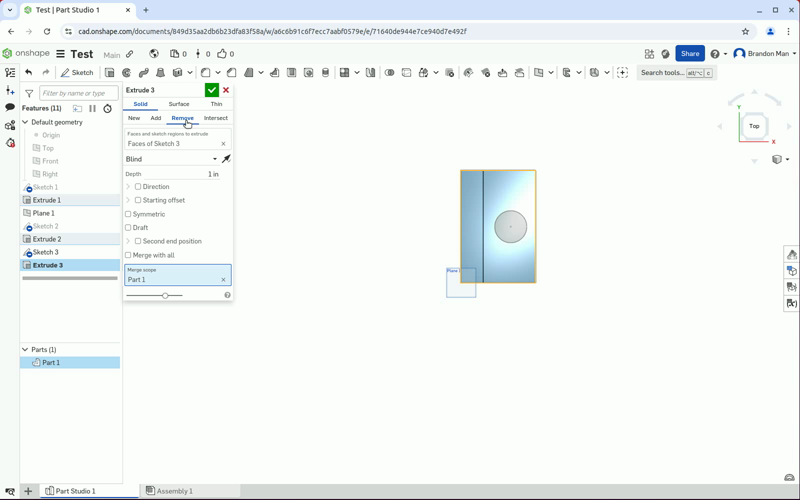
key(tab, 4)
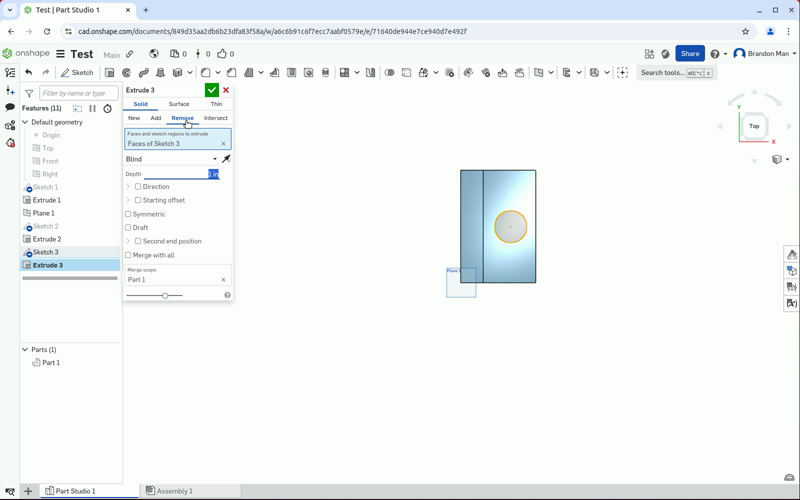
text(30.811)
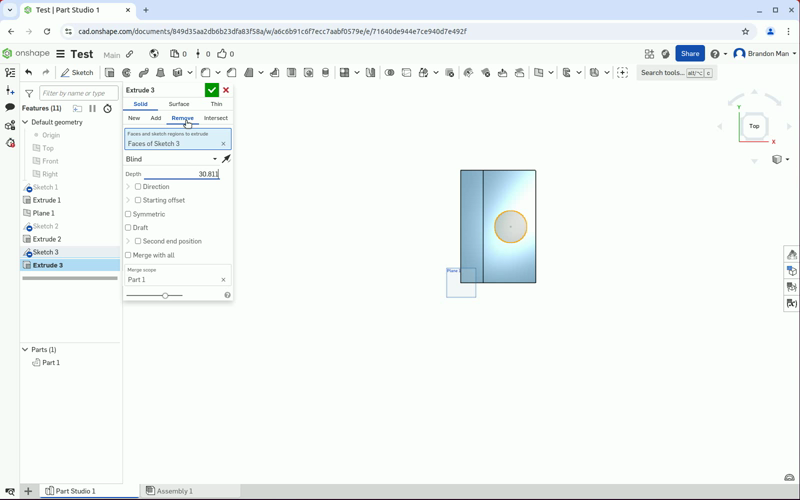
key(tab, 6)
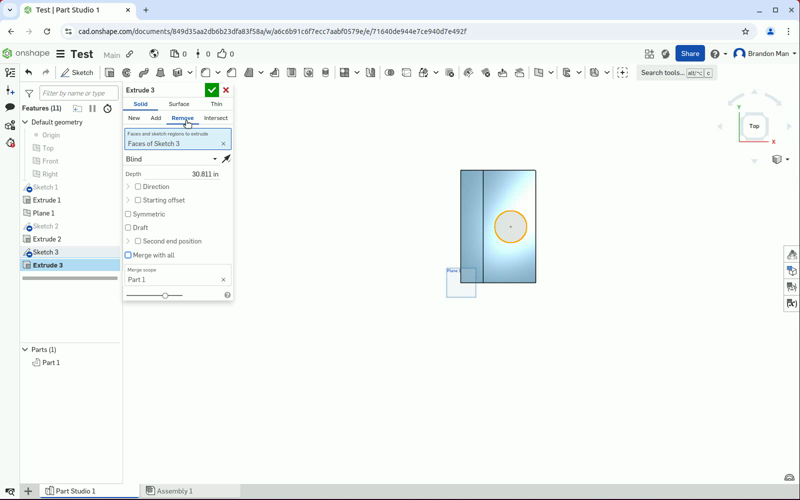
key(space)
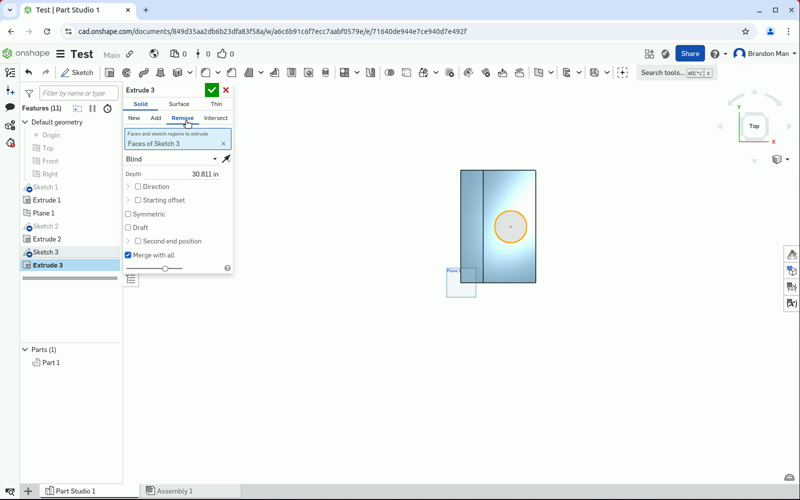
key(enter)
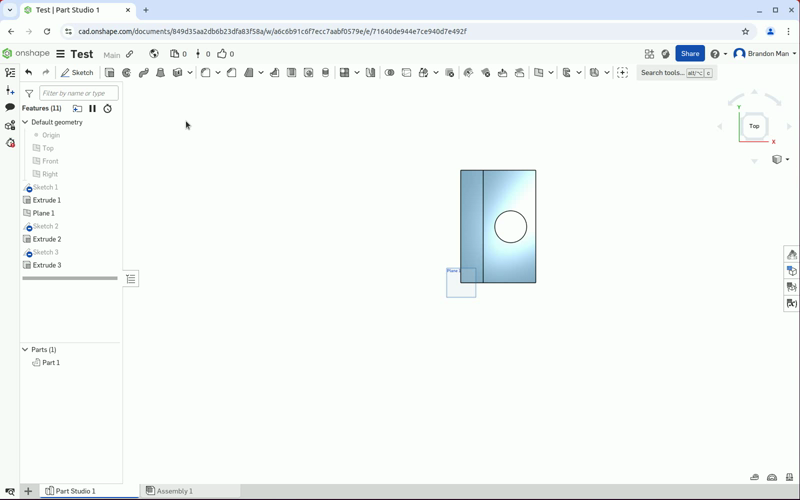
key(shift+h)
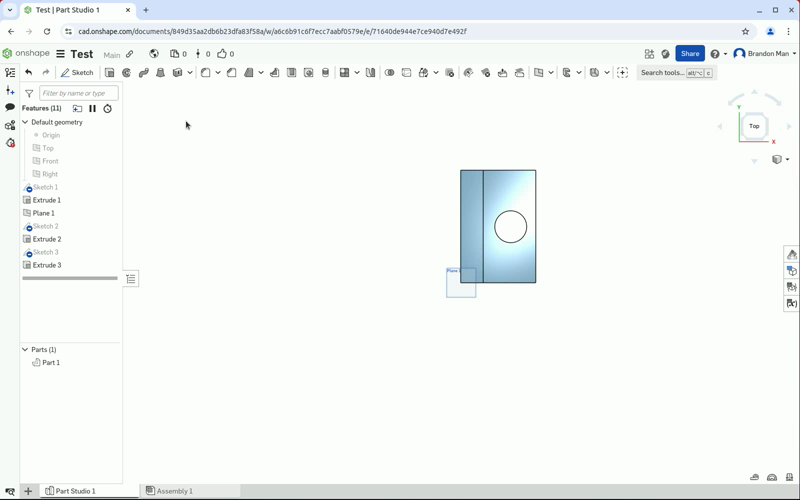
key(shift+h)
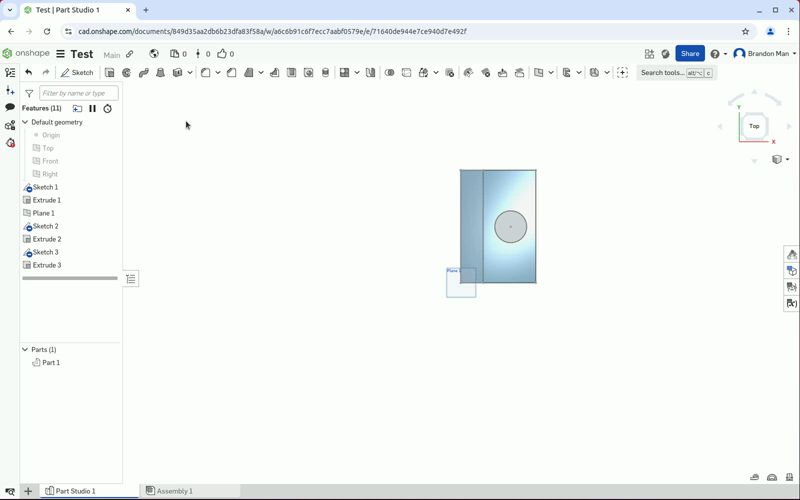
key(shift+7)
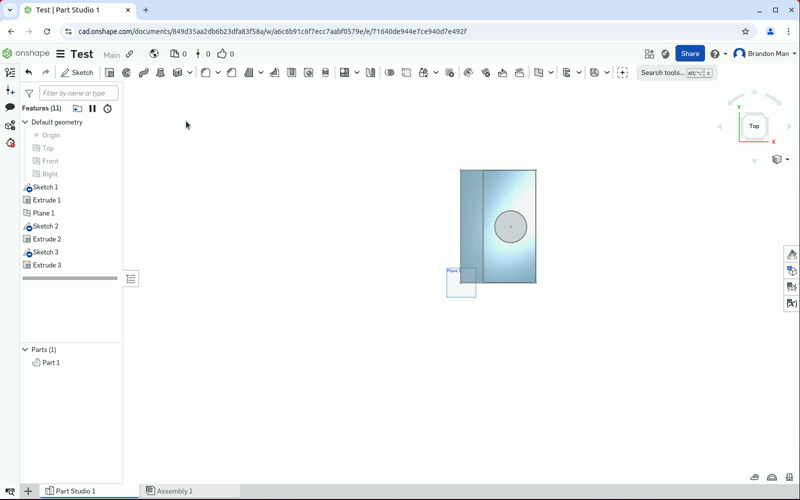
key(up, 3)
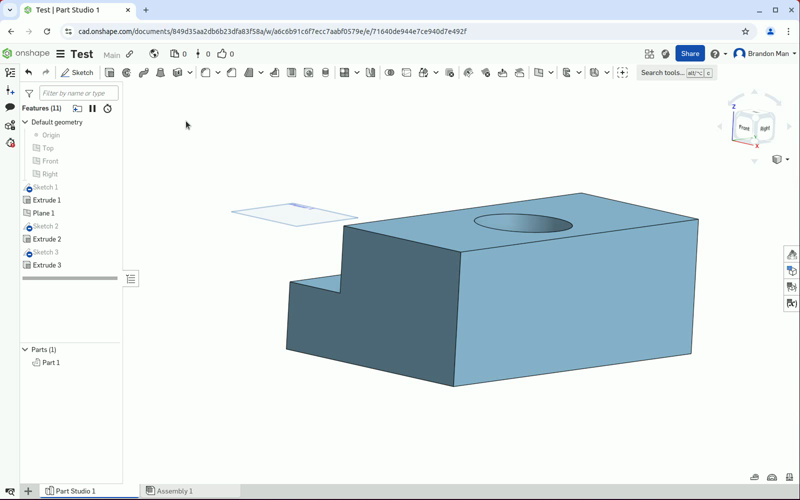
key(left, 3)
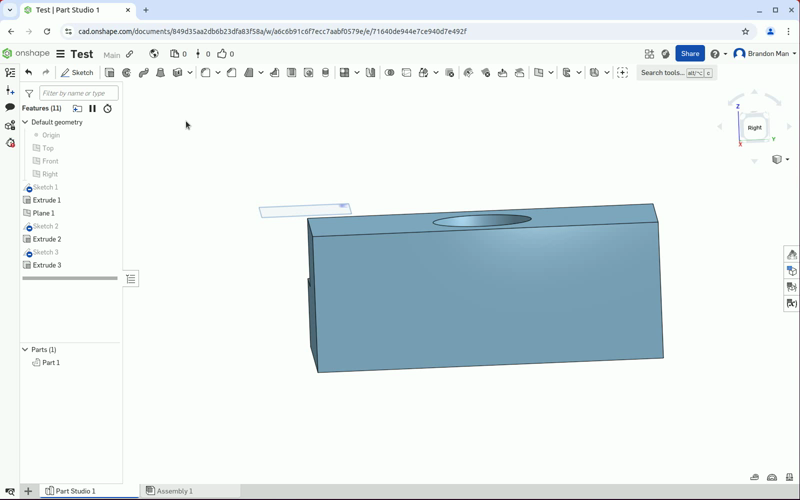
key(right, 3)
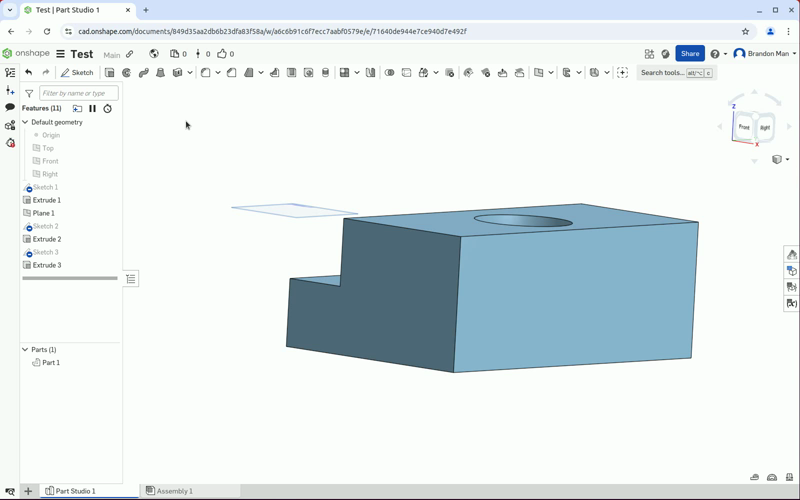
key(down, 3)
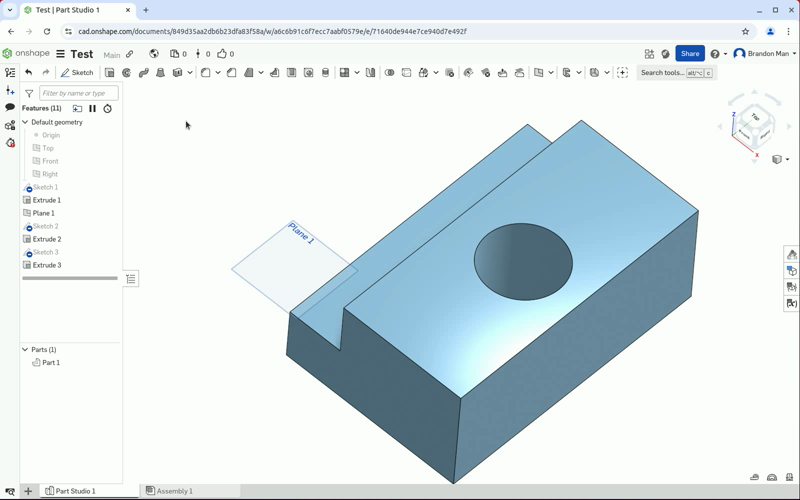
mouse_move(73, 189)
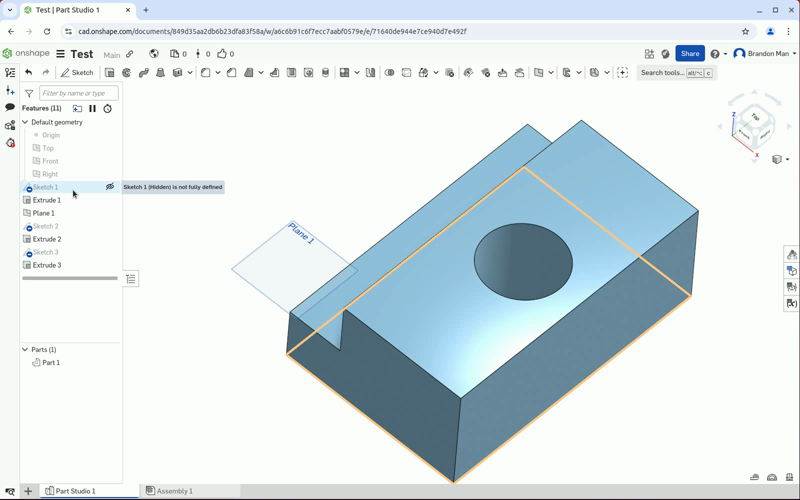
click(73, 189)